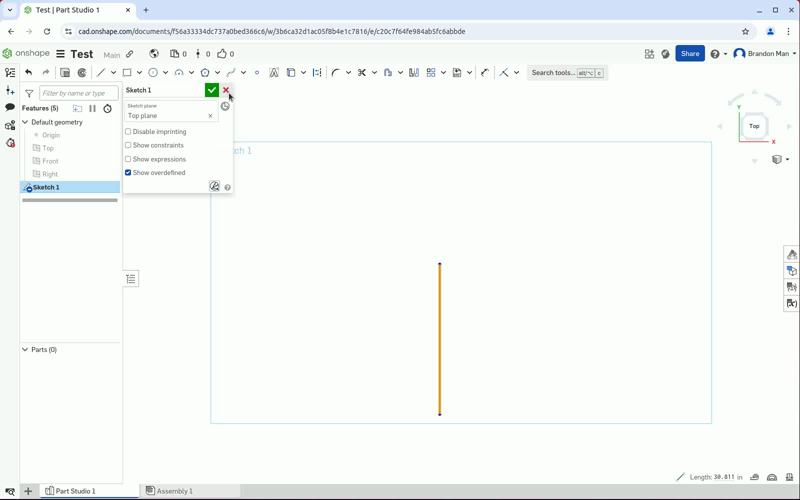
key(shift+h)
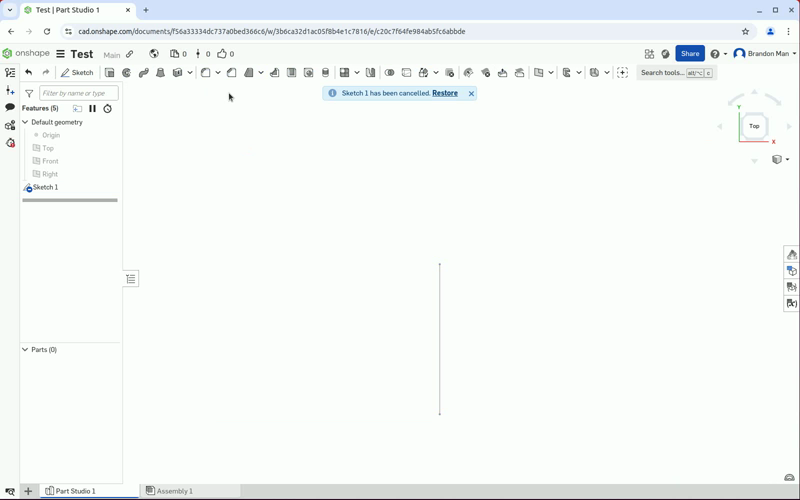
key(shift+s)
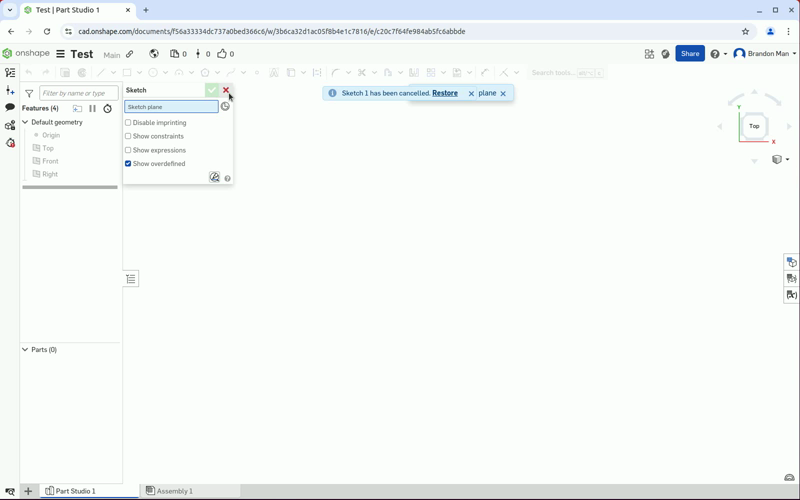
mouse_move(73, 150)
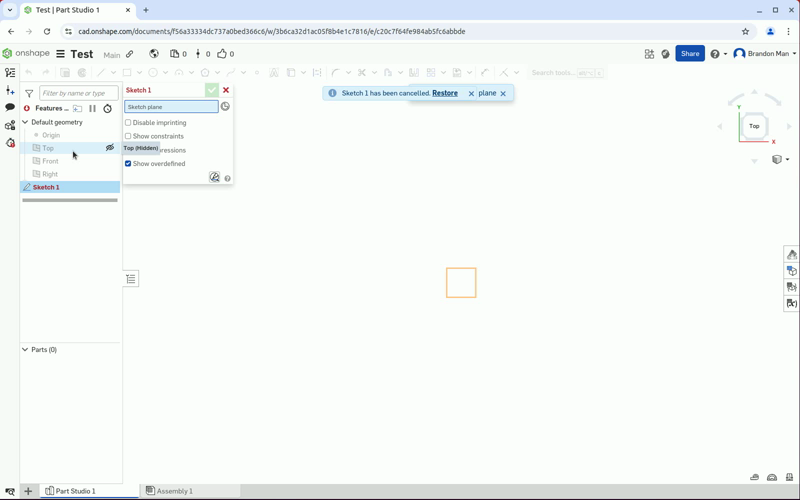
click(73, 150)
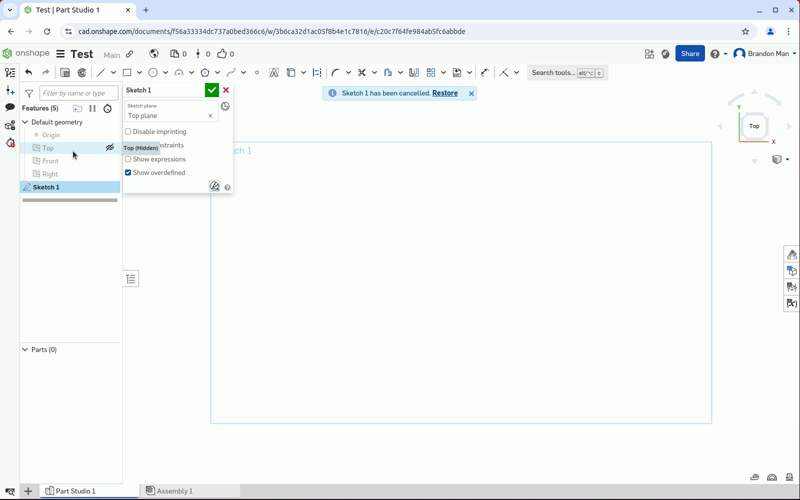
mouse_move(73, 352)
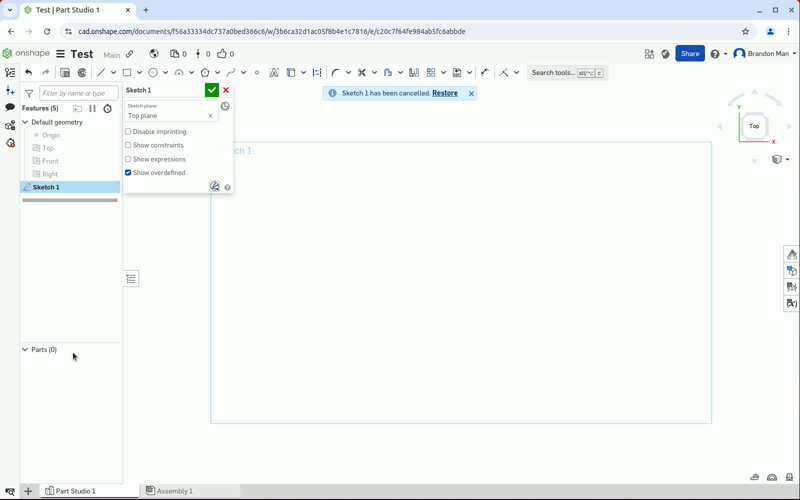
key(y)
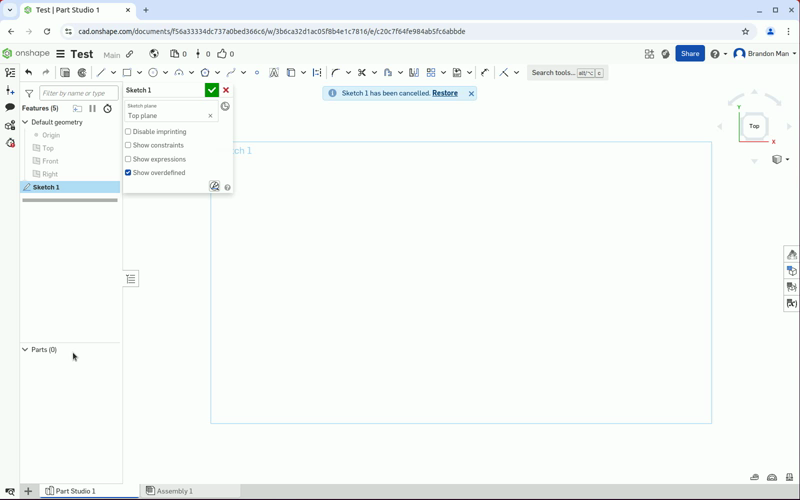
key(l)
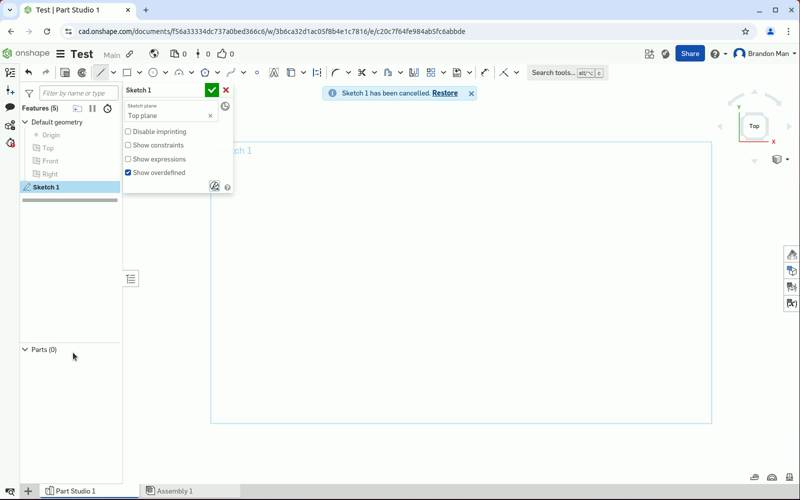
key_down(shift)
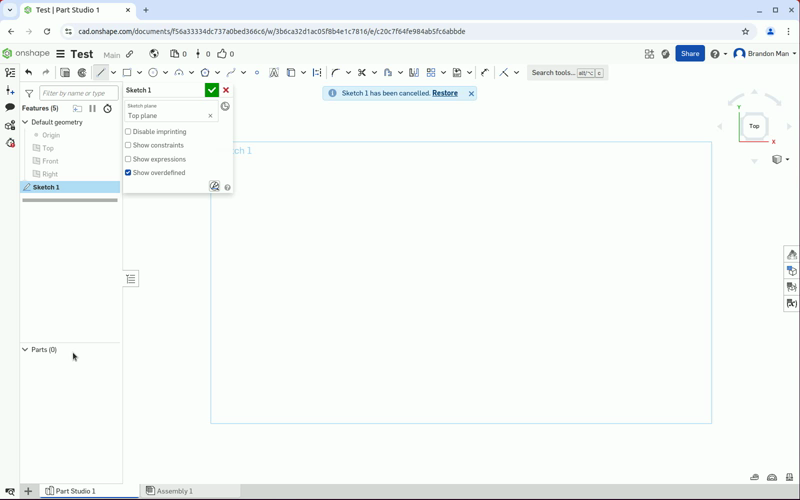
mouse_move(349, 282)
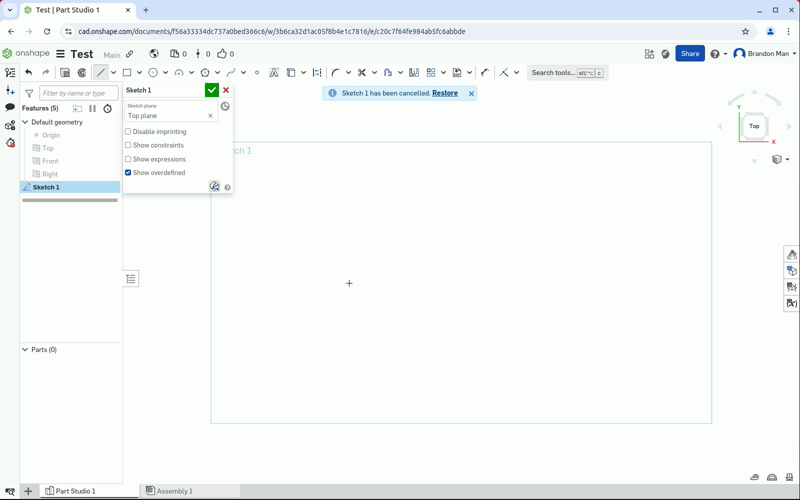
click(349, 282)
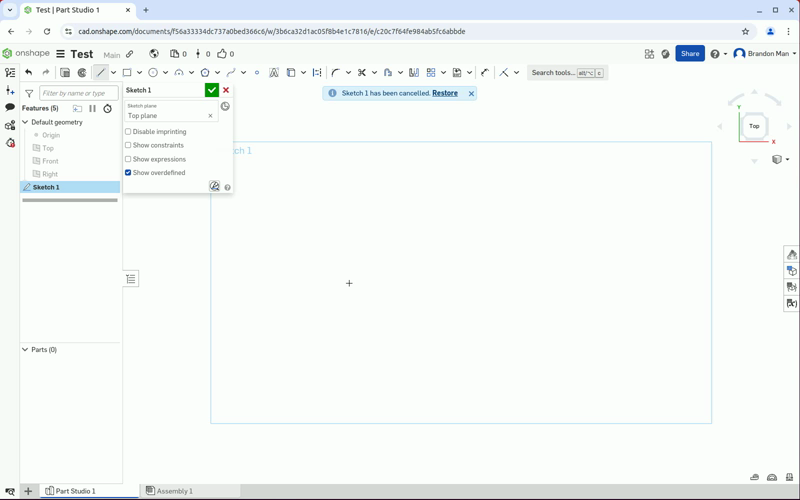
key_up(shift)
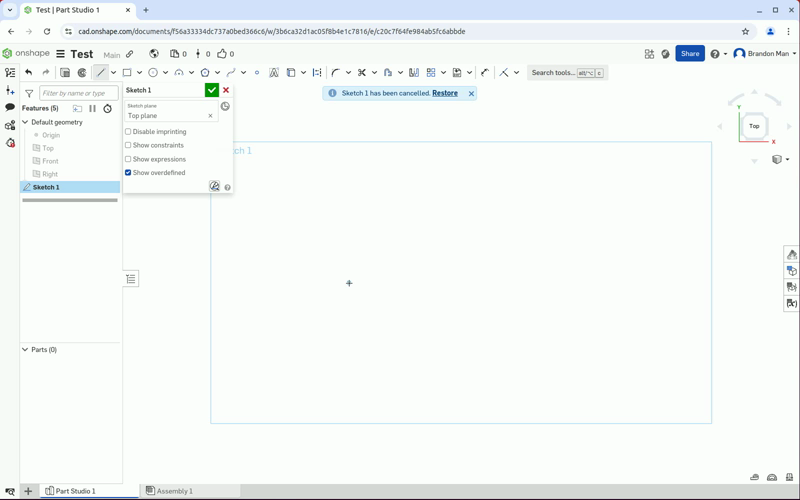
key_down(shift)
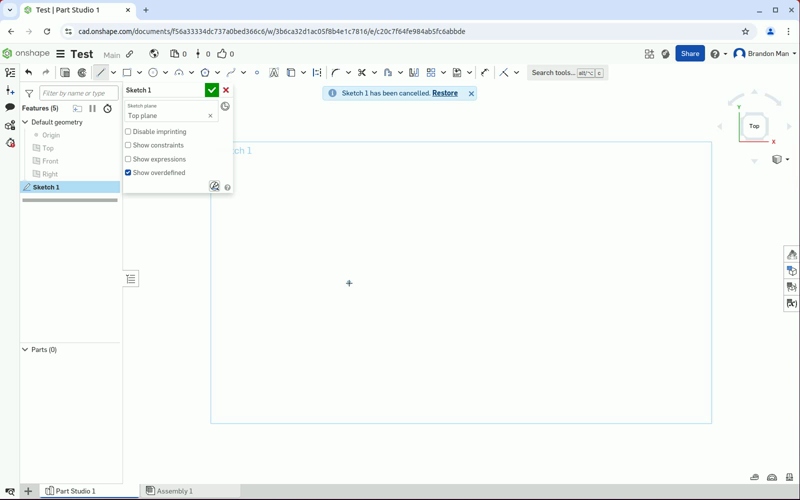
mouse_move(405, 378)
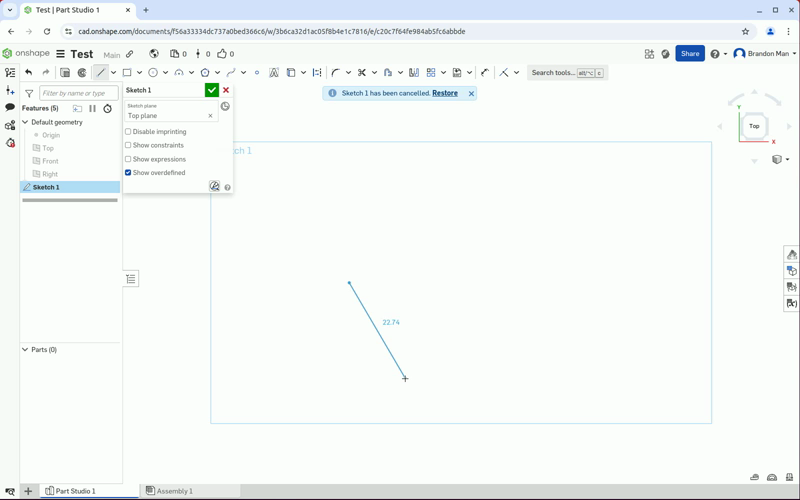
click(405, 378)
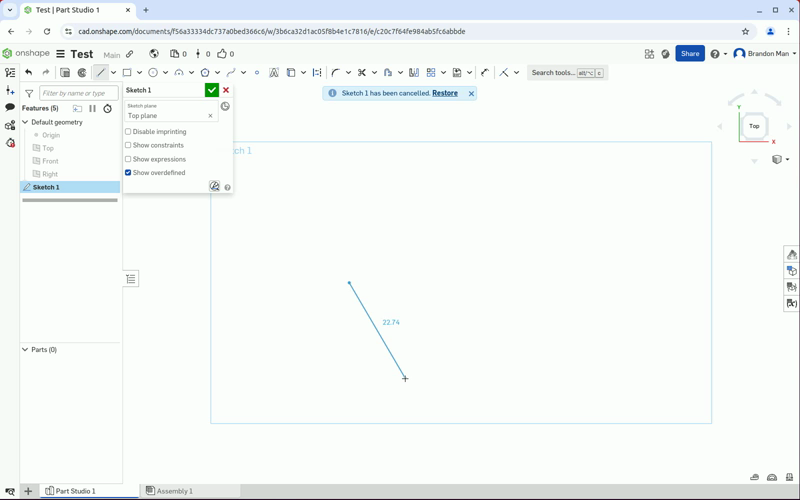
key_up(shift)
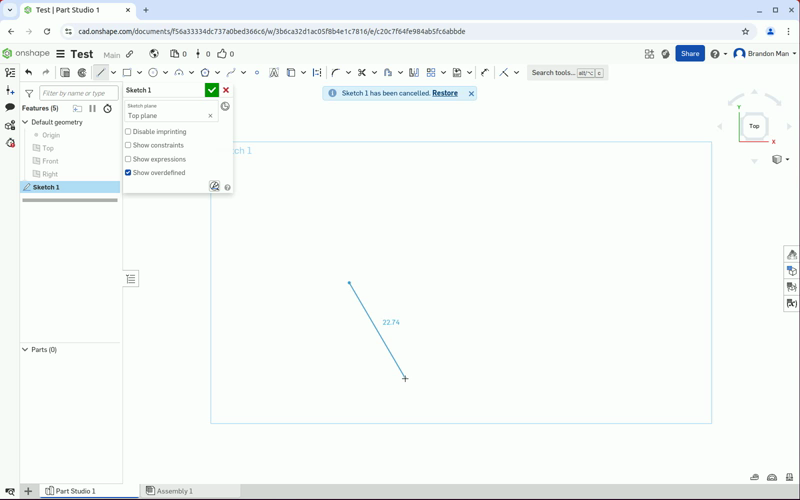
key_down(shift)
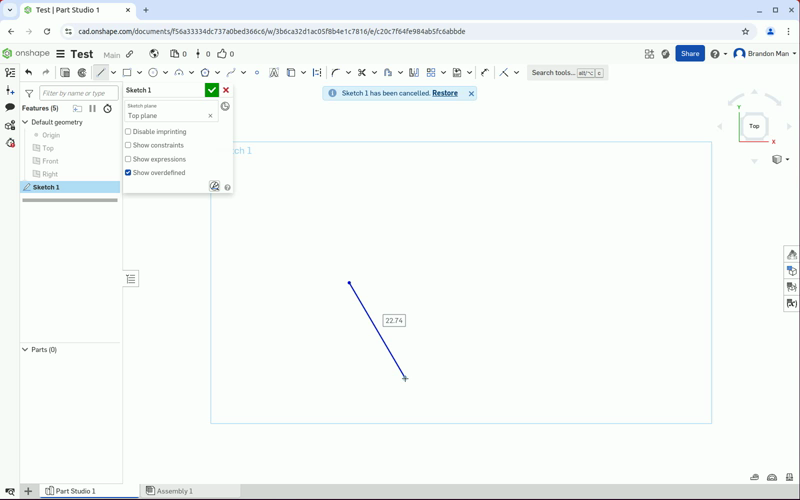
mouse_move(514, 378)
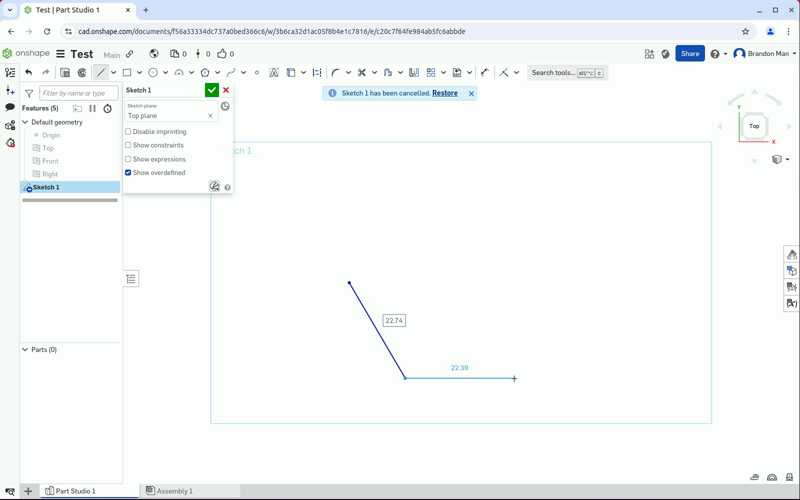
click(514, 378)
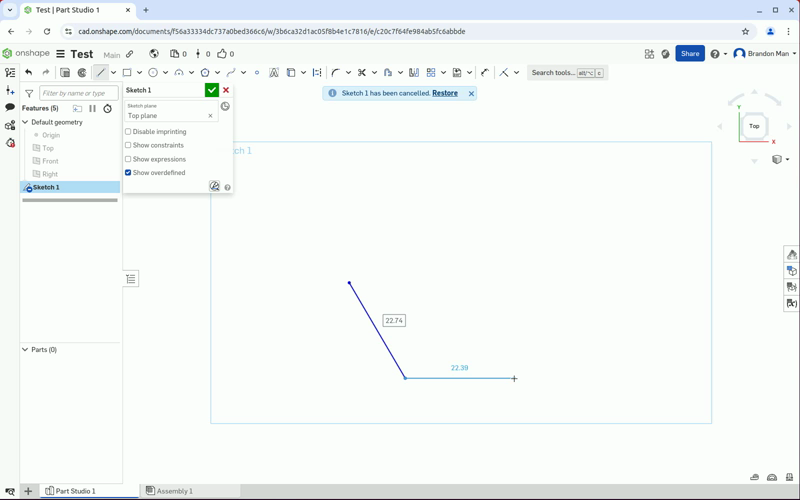
key_up(shift)
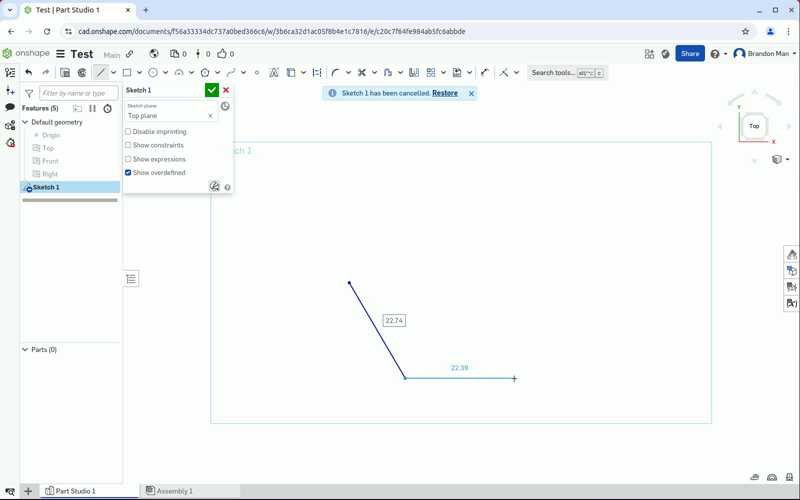
key_down(shift)
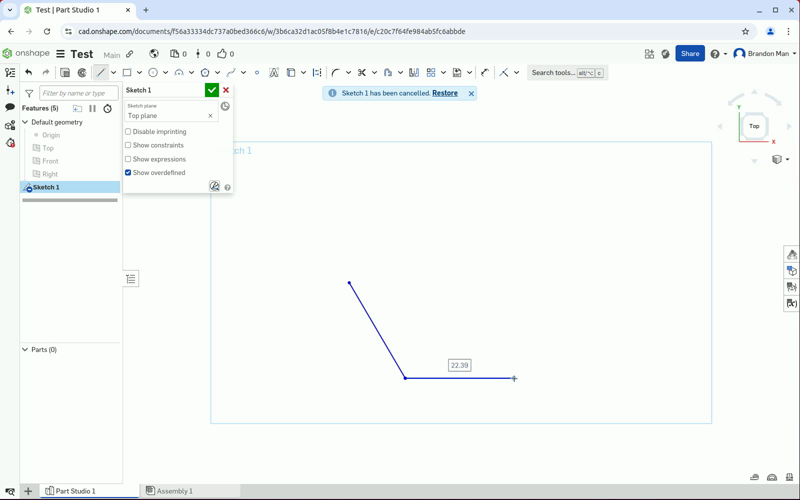
mouse_move(569, 282)
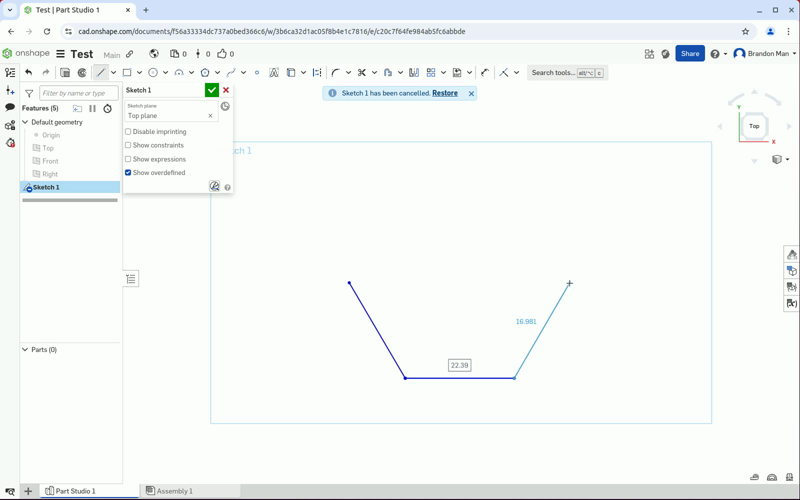
click(569, 282)
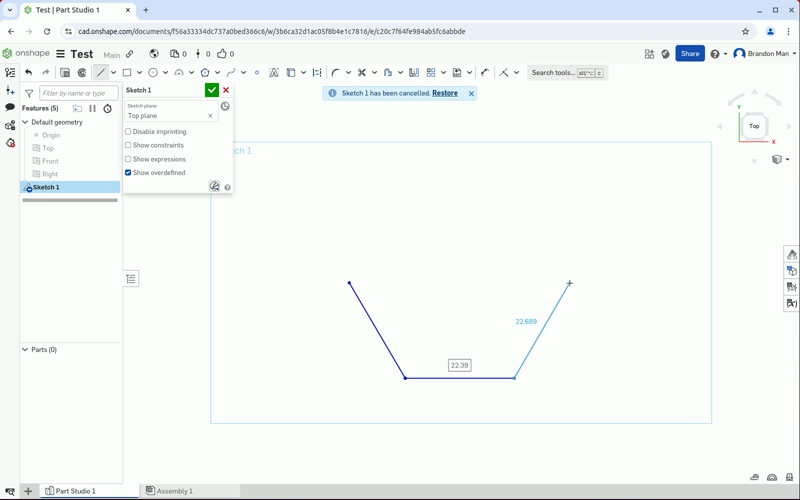
key_up(shift)
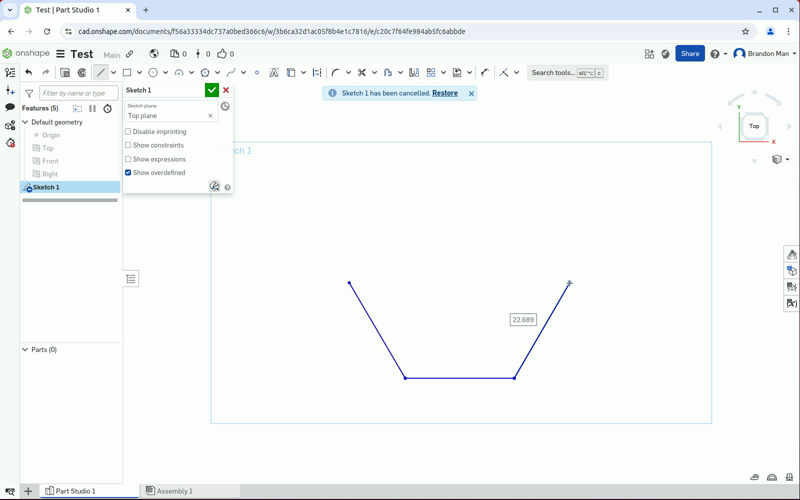
key_down(shift)
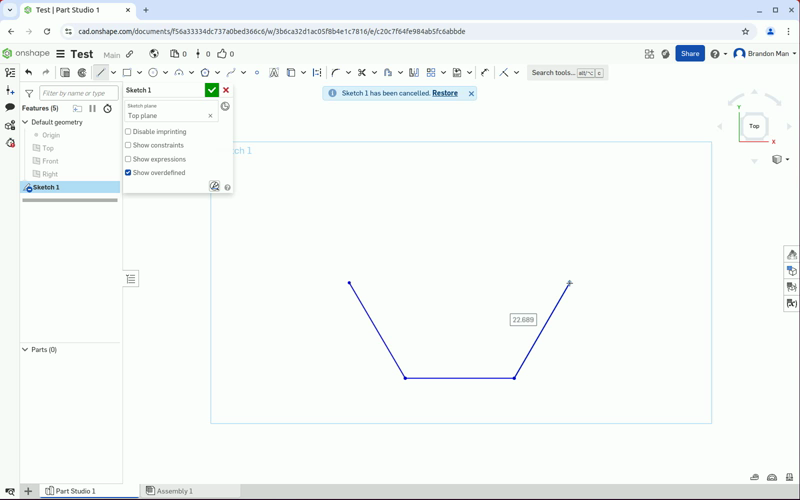
mouse_move(514, 187)
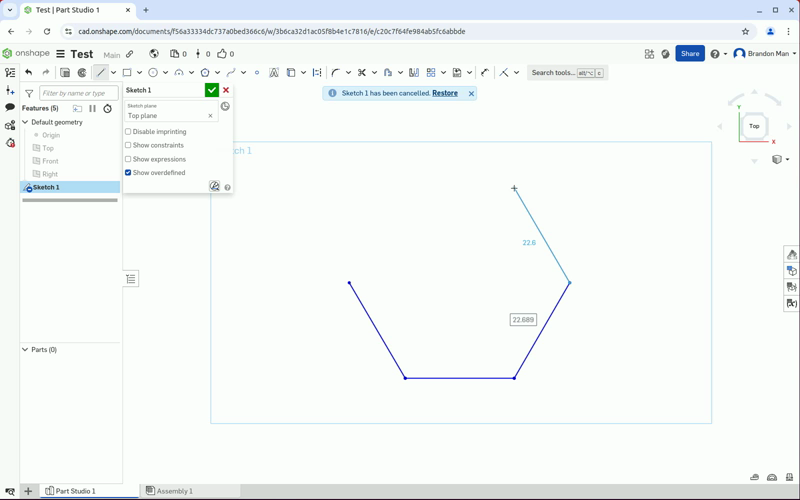
click(514, 187)
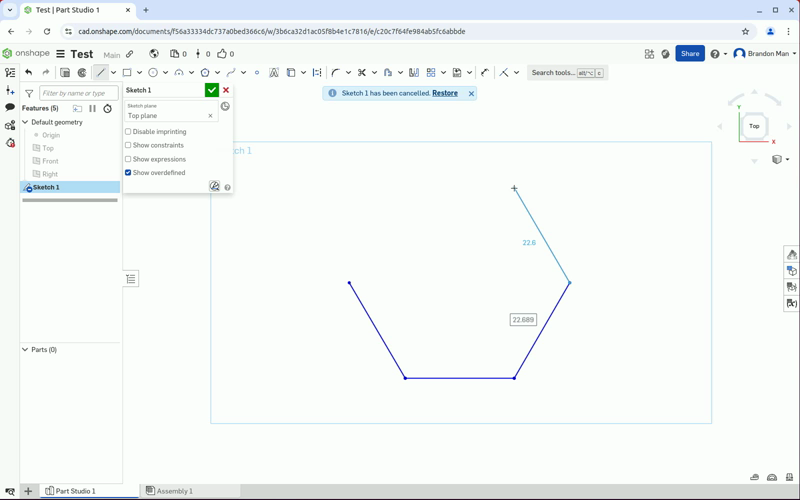
key_up(shift)
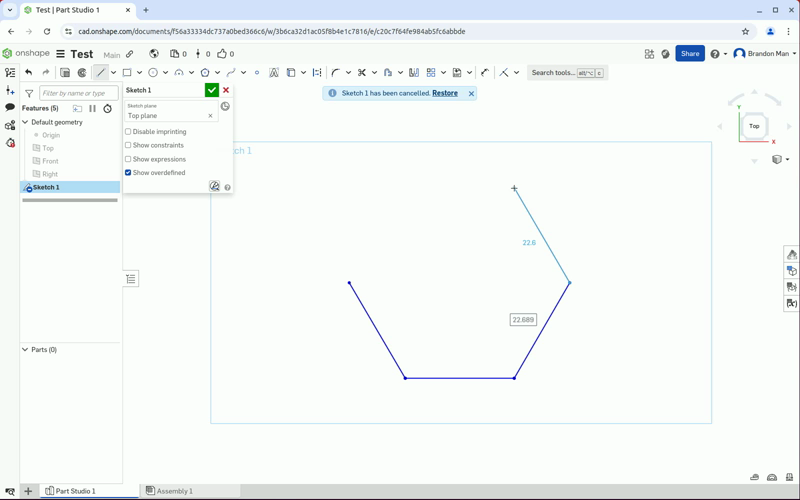
key_down(shift)
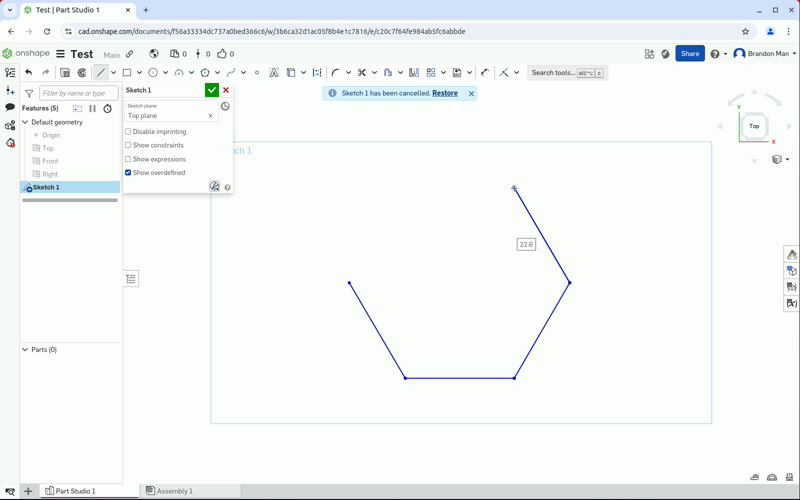
mouse_move(405, 187)
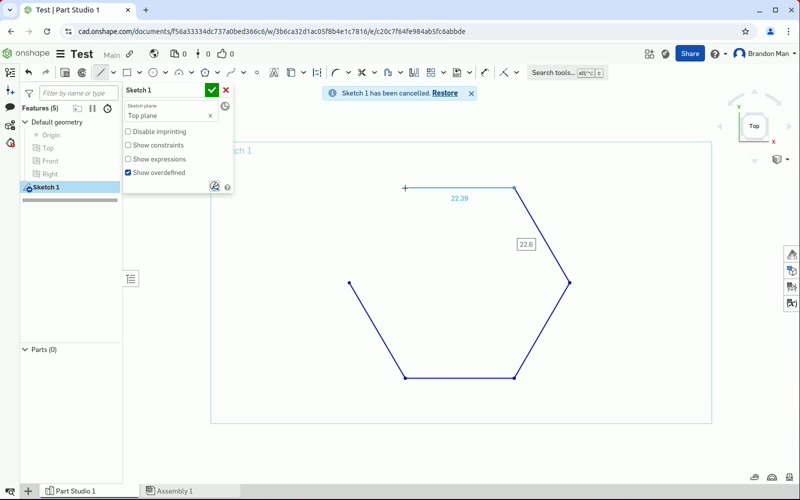
click(405, 187)
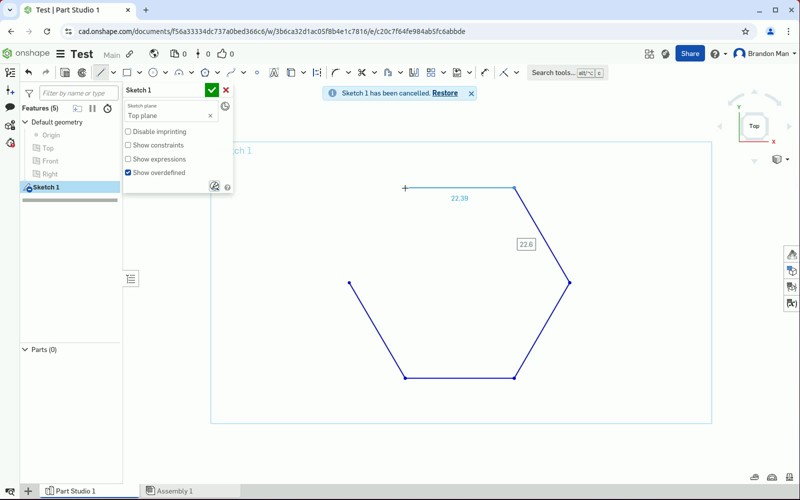
key_up(shift)
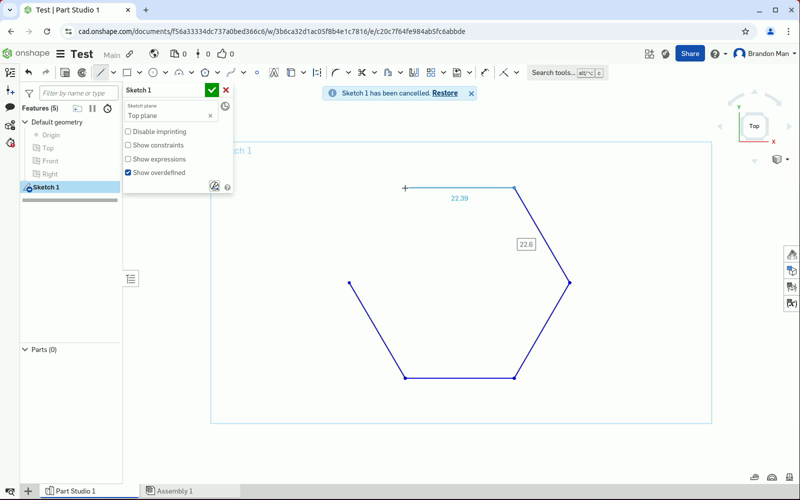
key_down(shift)
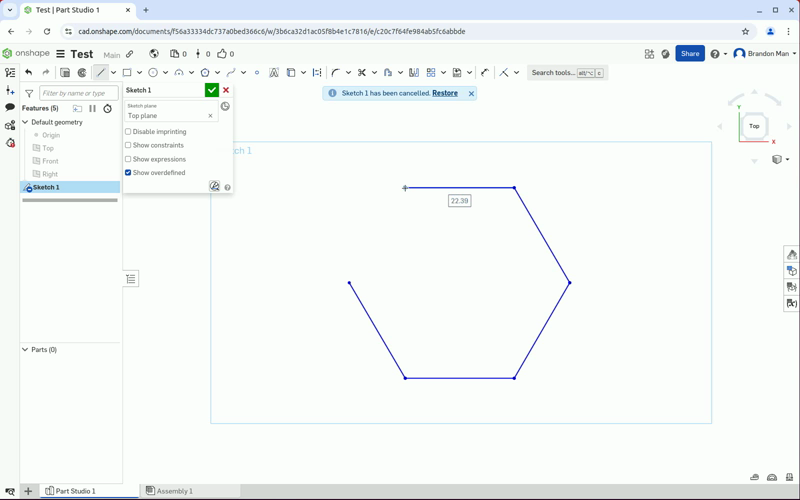
mouse_move(349, 282)
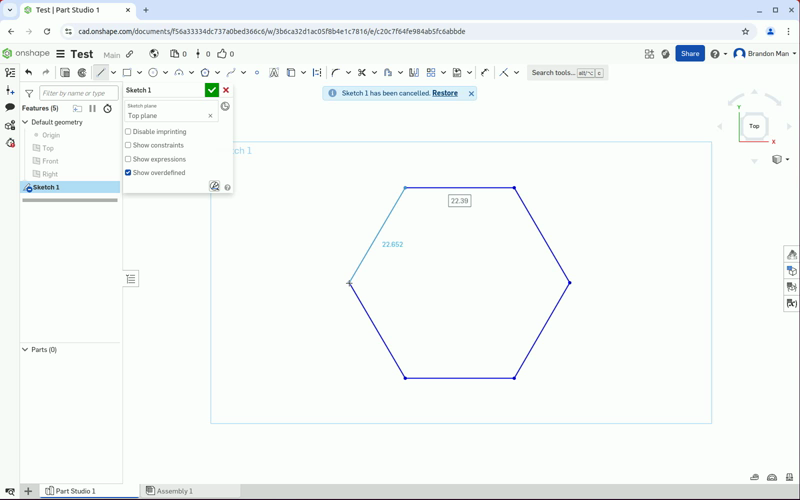
key_up(shift)
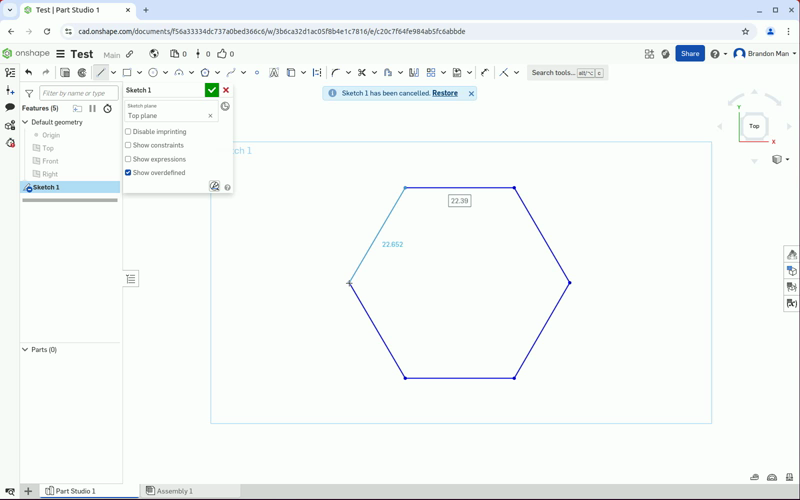
click(349, 282)
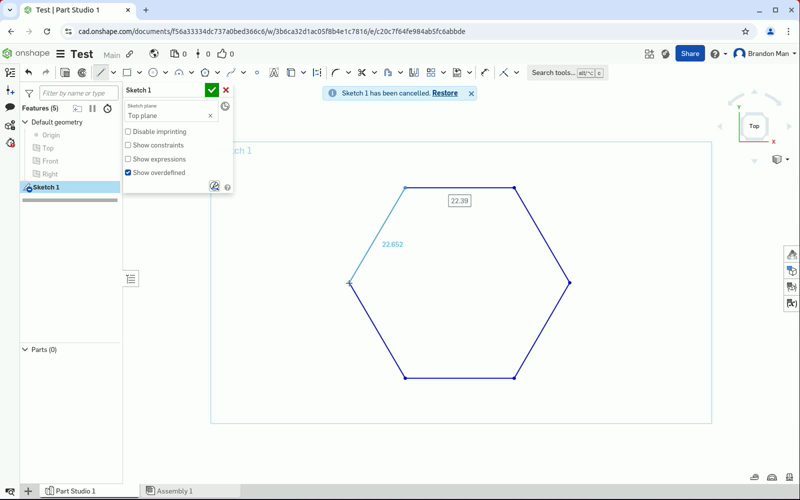
key(esc)
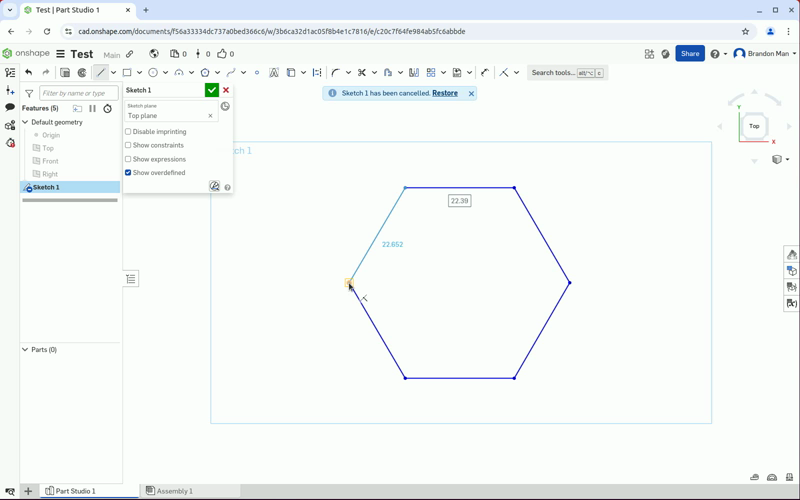
mouse_move(519, 274)
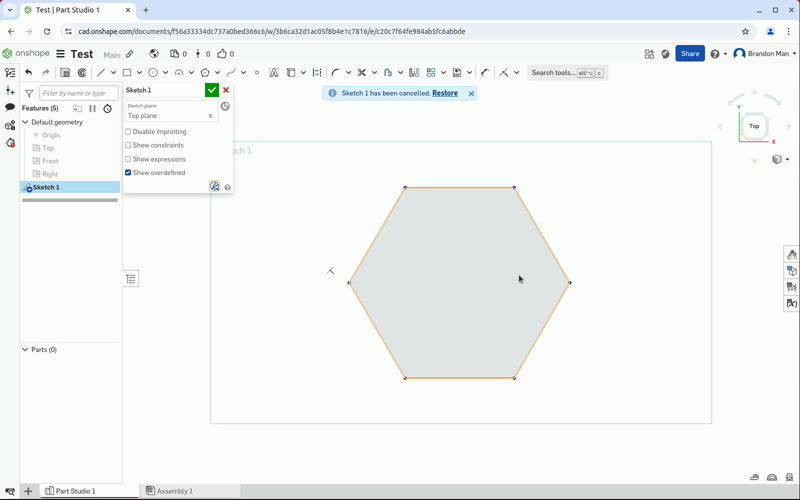
click(519, 274)
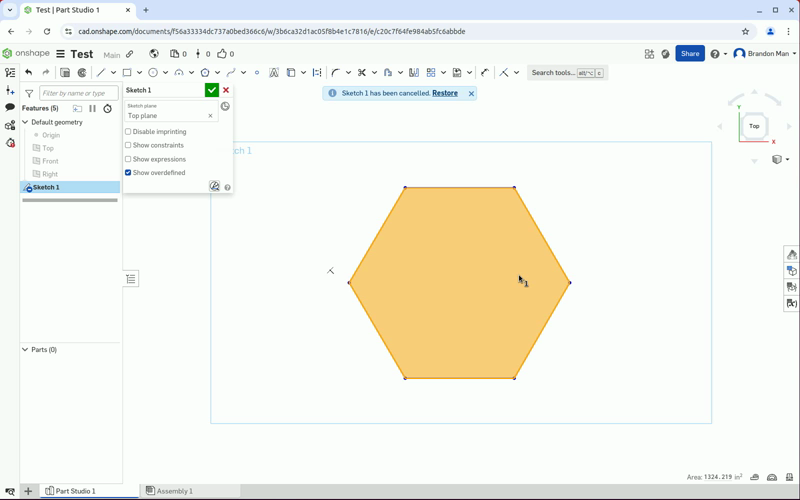
mouse_move(73, 352)
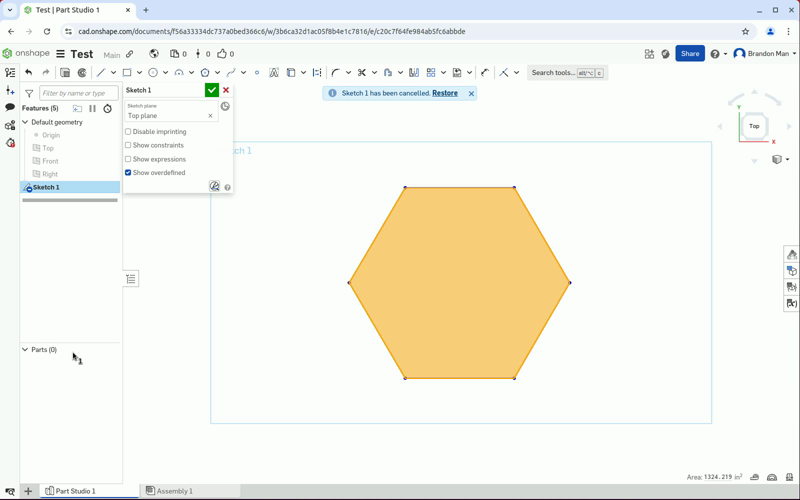
key(shift+y)
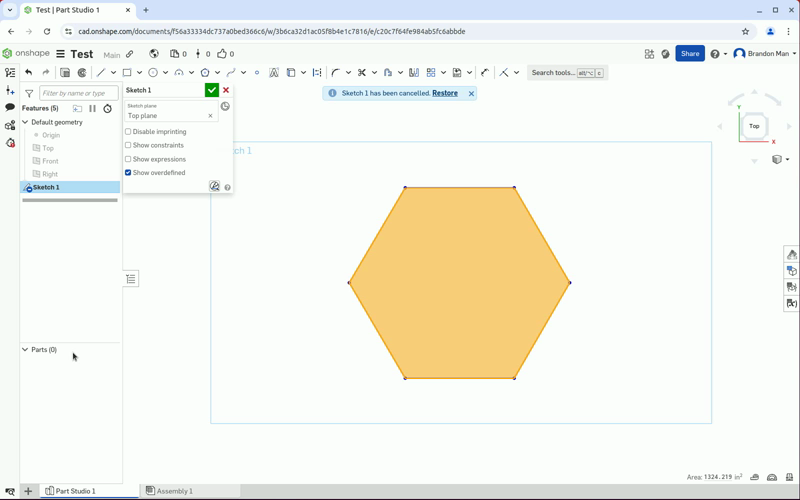
key(shift+e)
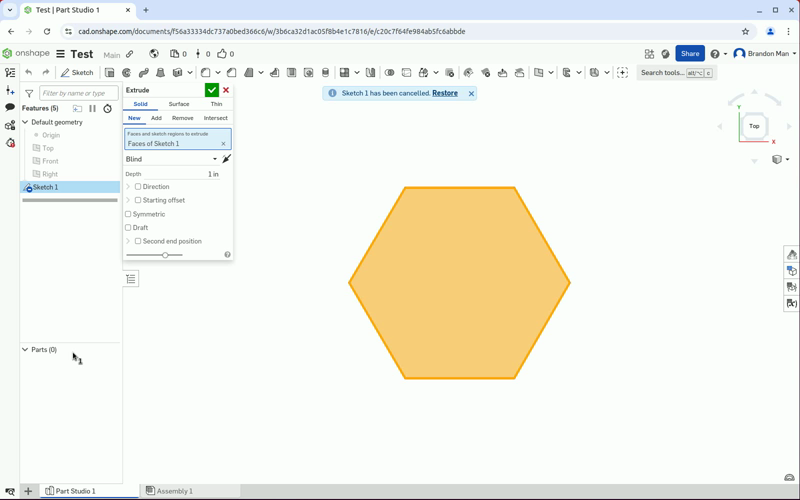
mouse_move(143, 106)
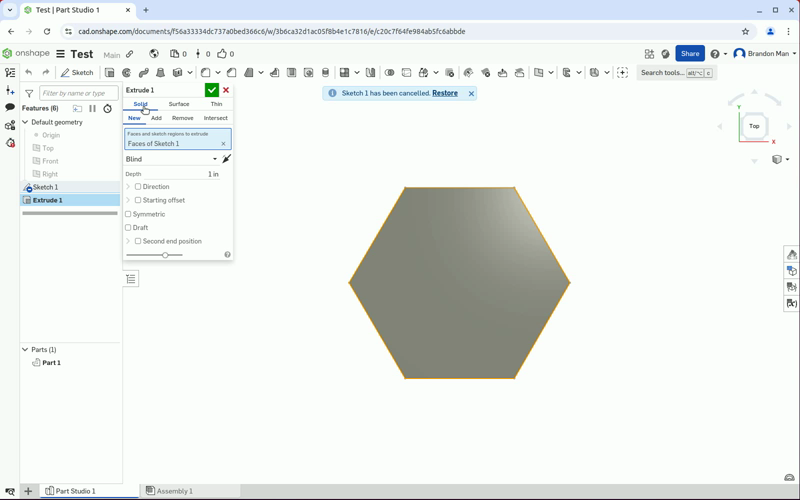
click(143, 106)
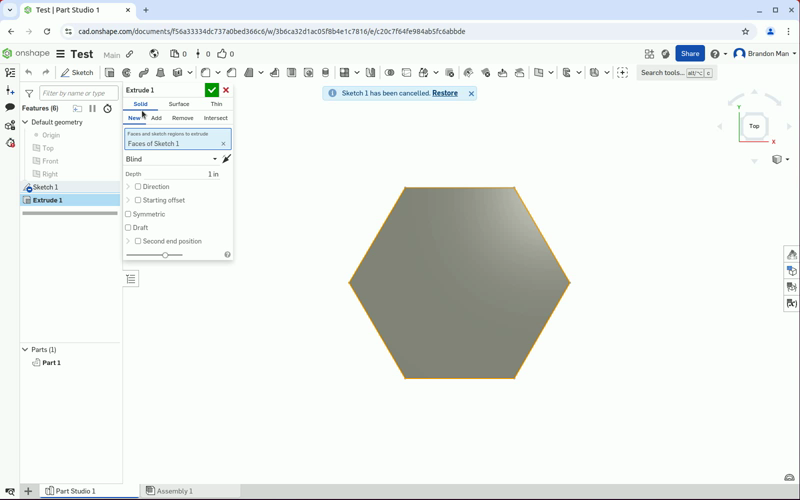
mouse_move(137, 120)
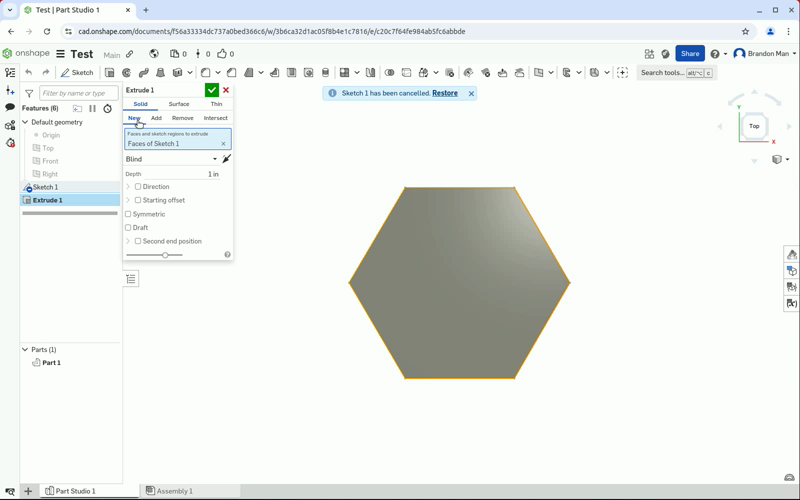
click(137, 120)
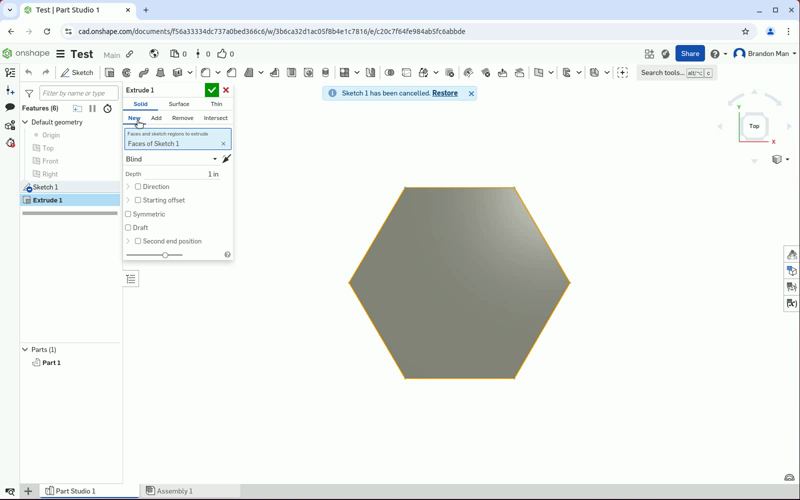
key(tab, 4)
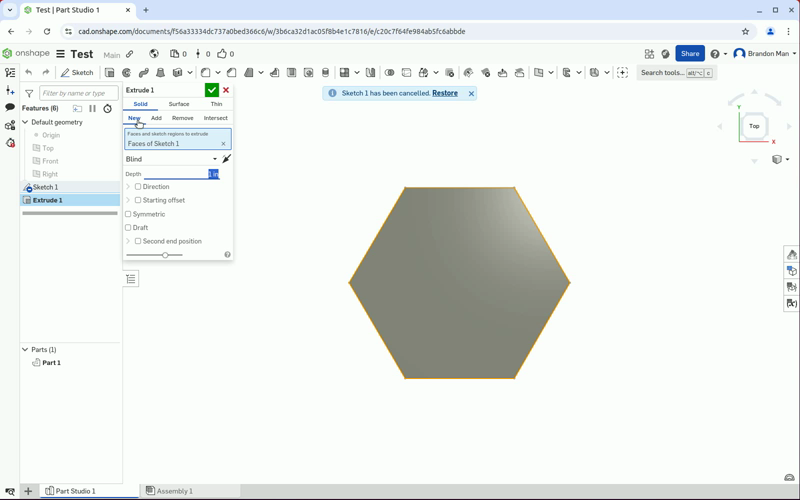
text(15.405)
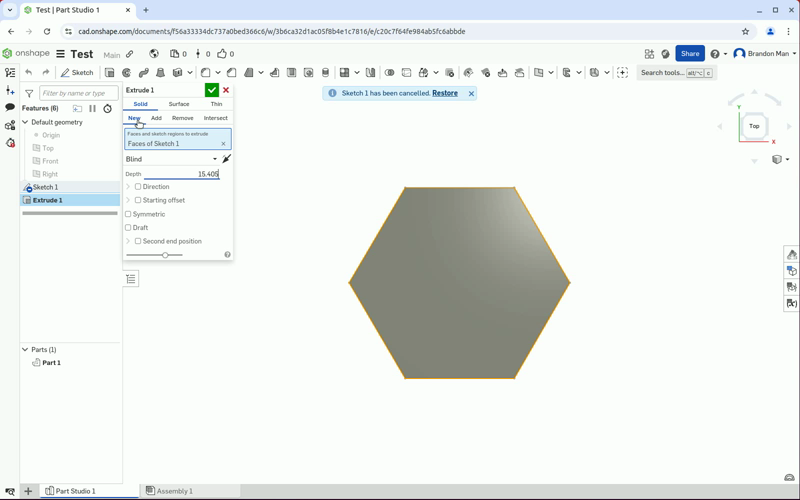
key(enter)
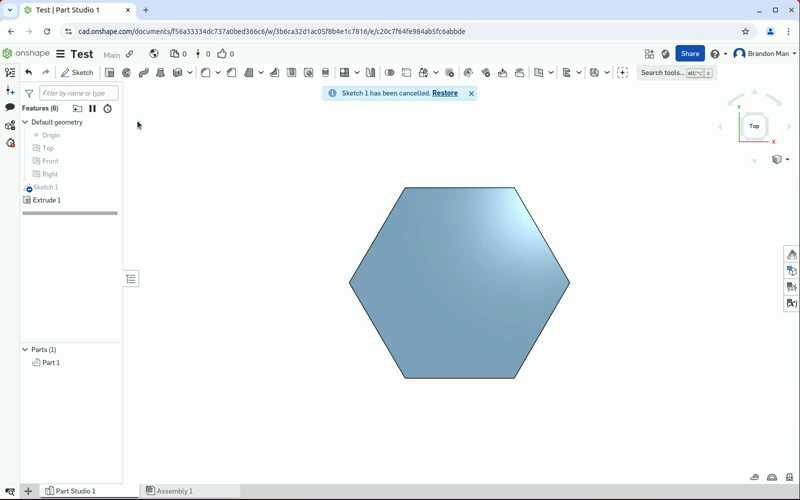
key(shift+h)
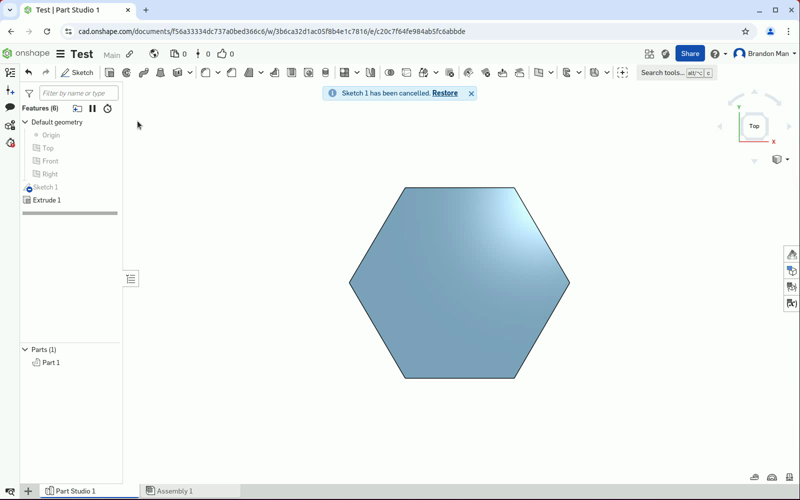
key(shift+h)
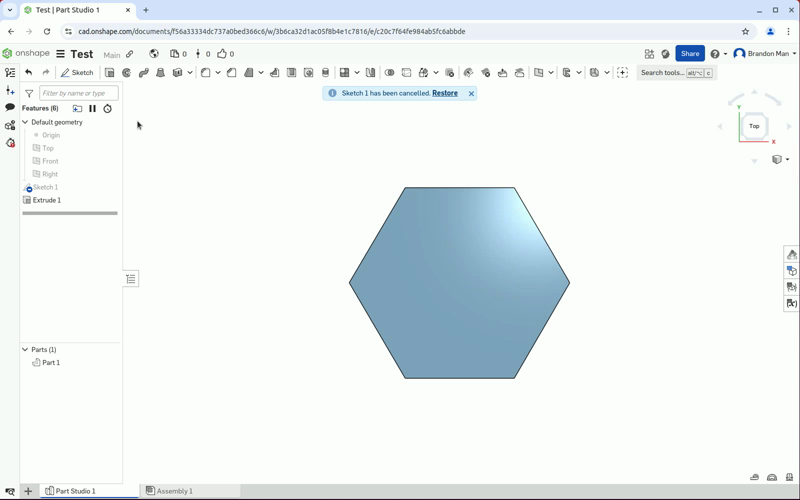
mouse_move(73, 189)
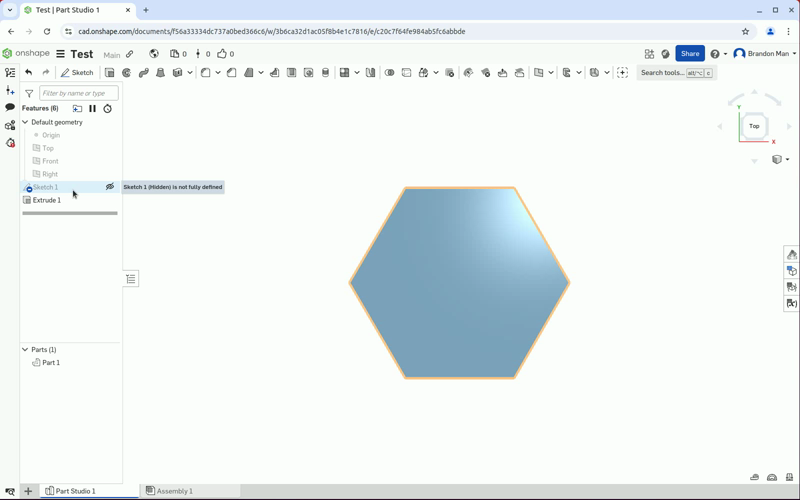
click(73, 189)
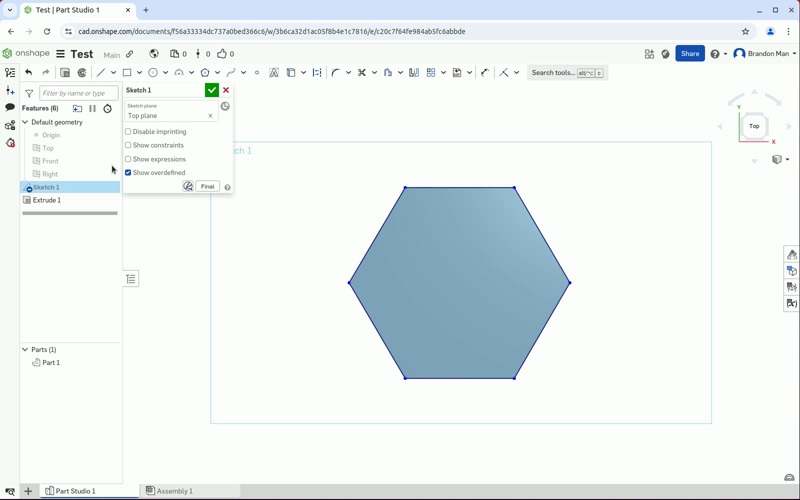
mouse_move(229, 92)
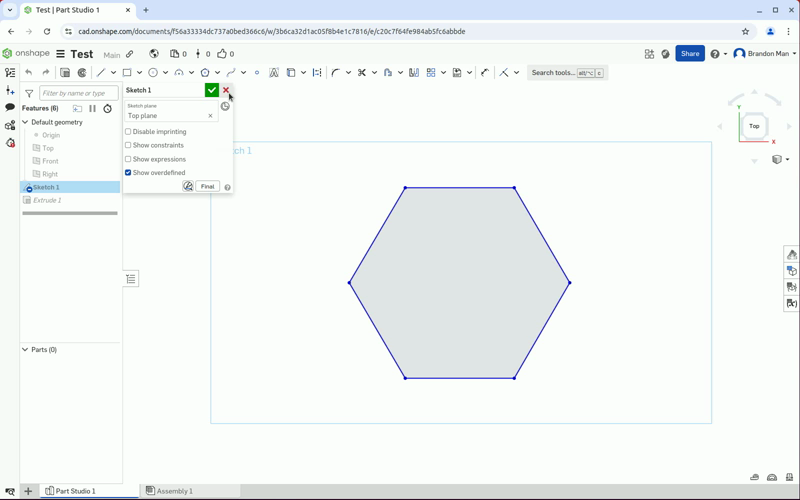
click(229, 92)
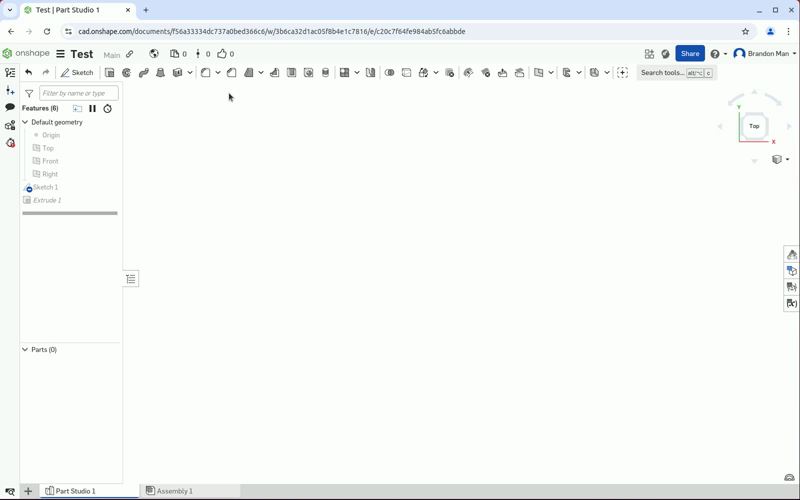
mouse_move(541, 75)
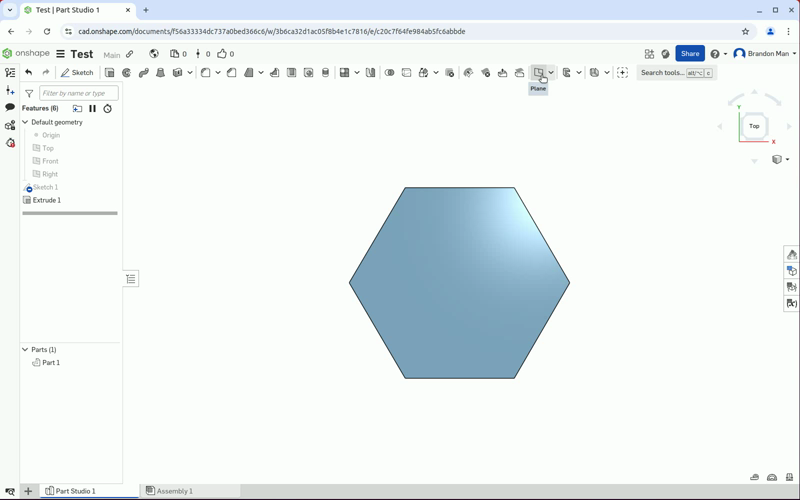
click(541, 75)
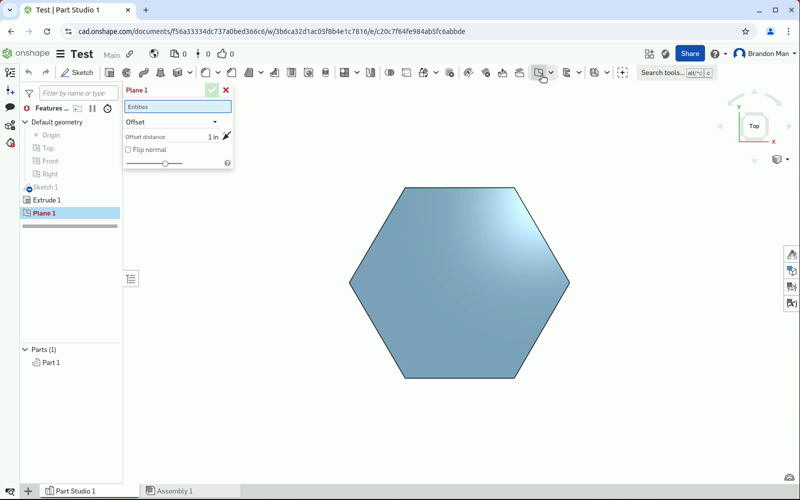
mouse_move(73, 150)
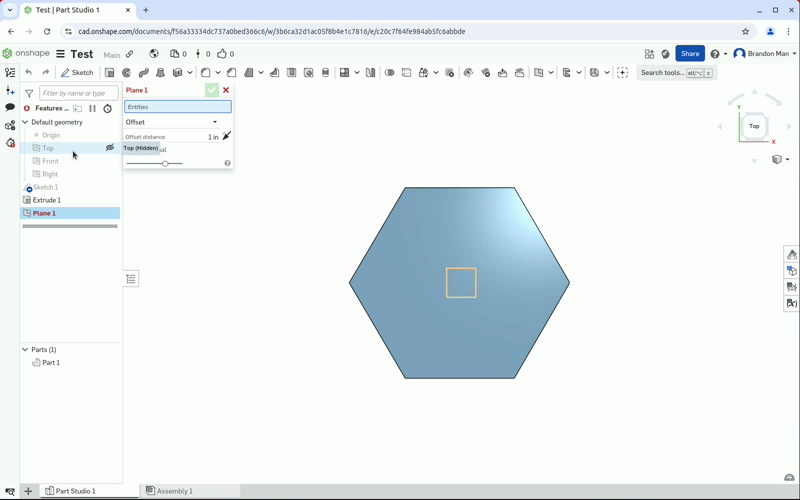
click(73, 150)
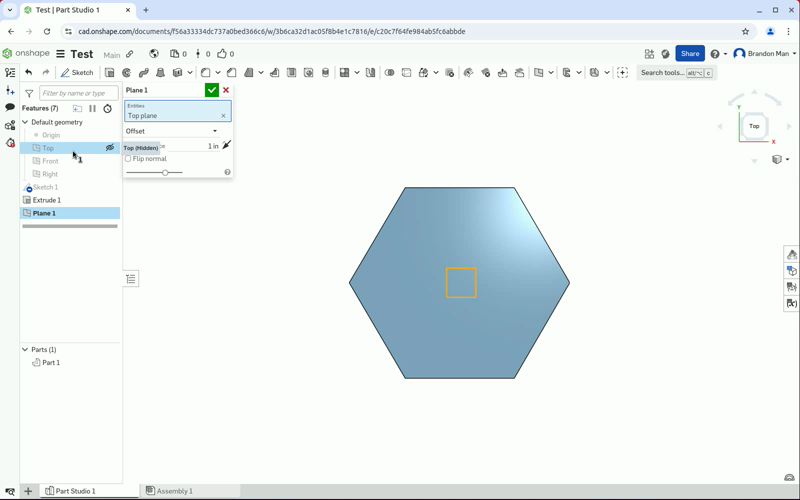
key(tab, 2)
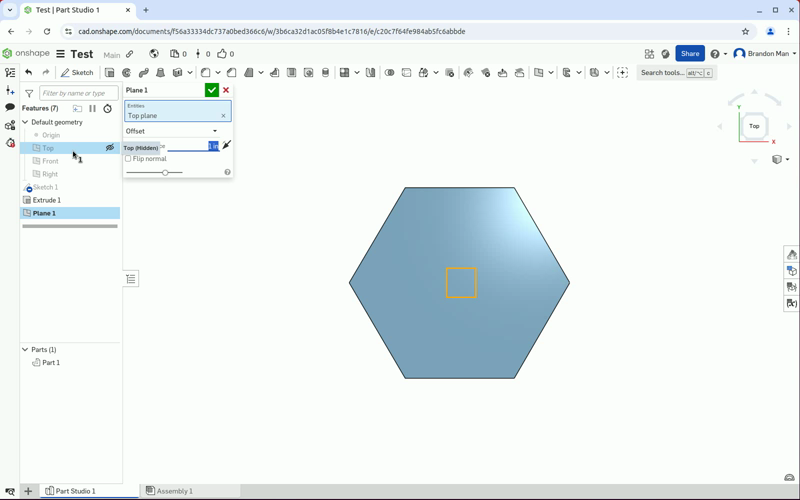
text(15.405)
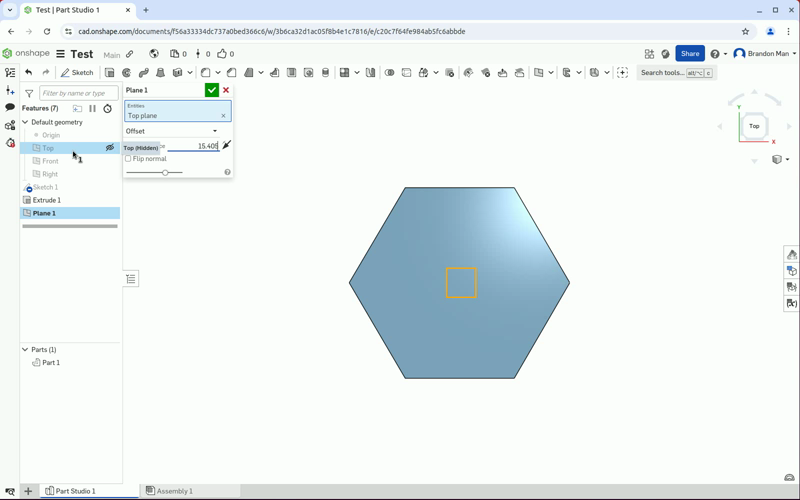
key(enter, 2)
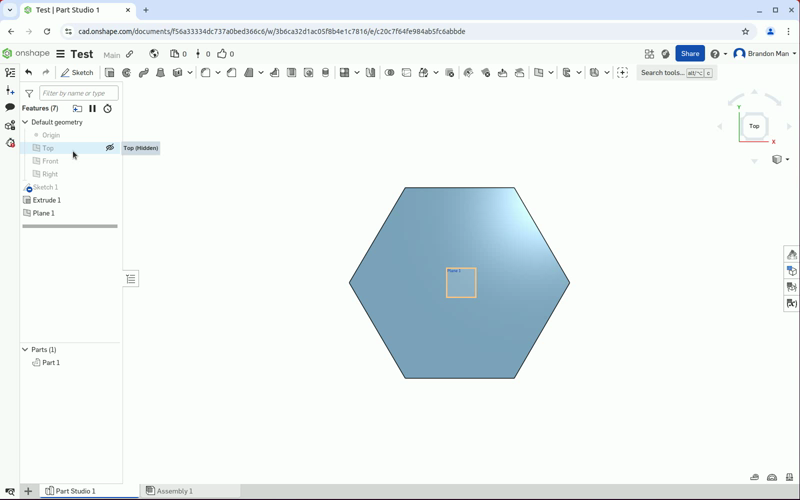
key(shift+s)
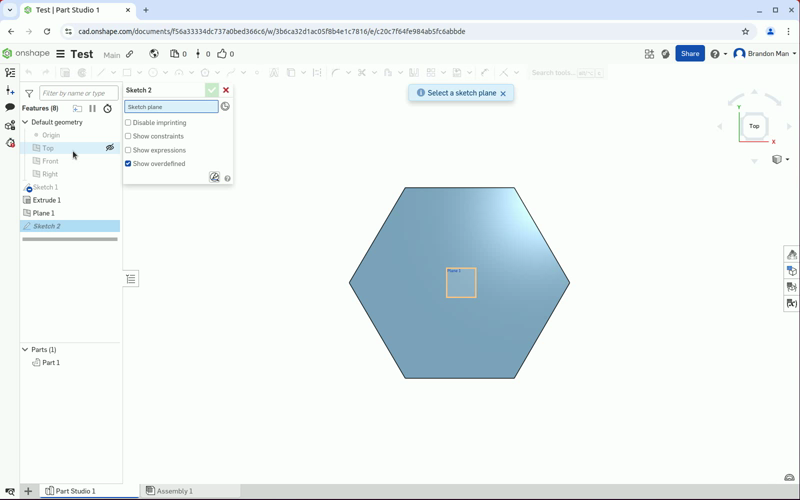
mouse_move(73, 215)
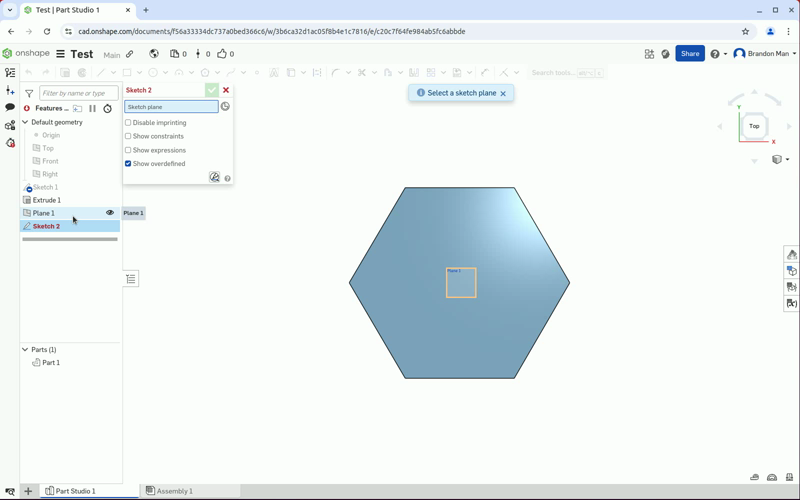
click(73, 215)
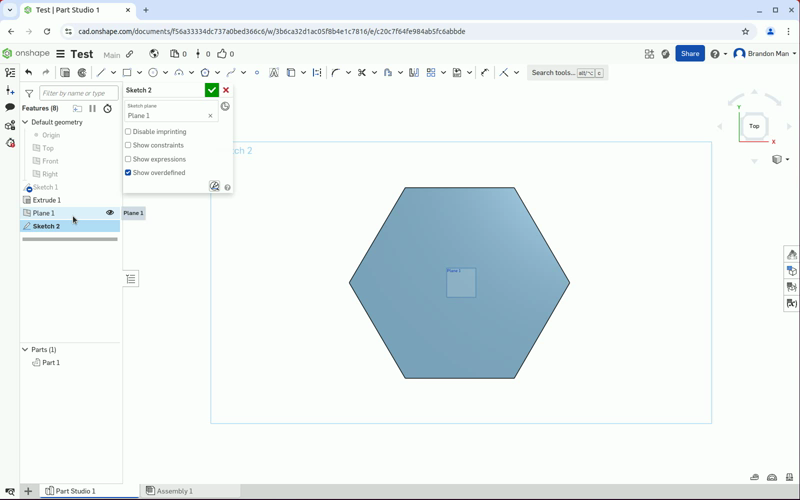
mouse_move(73, 352)
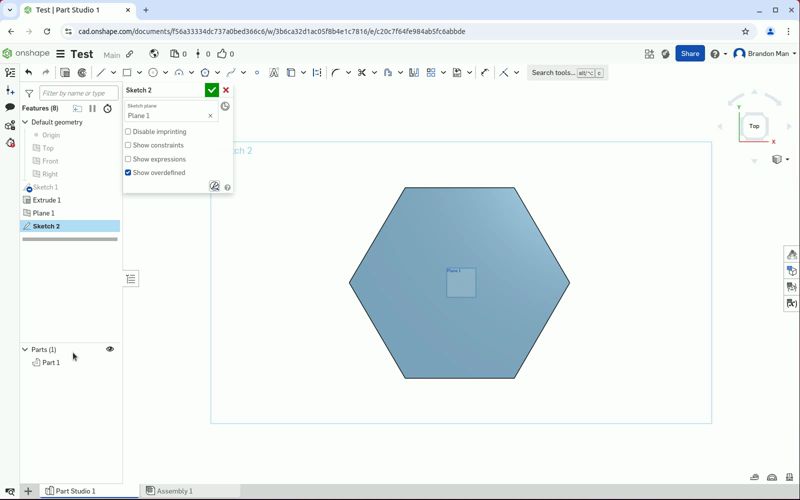
key(y)
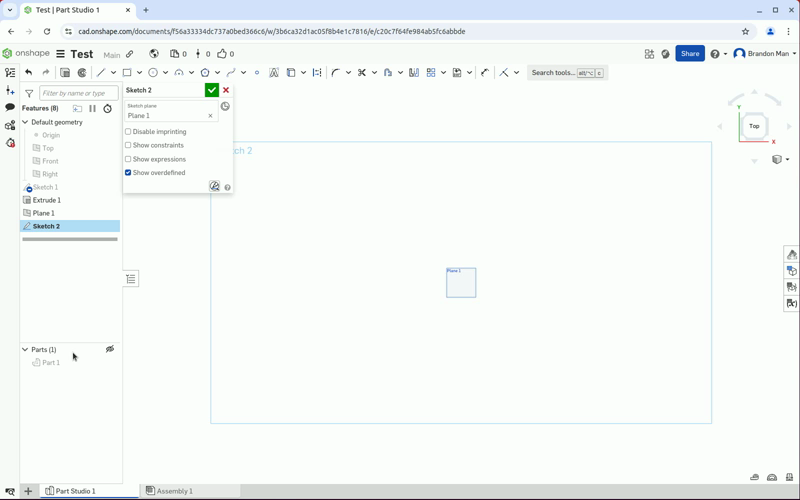
key(c)
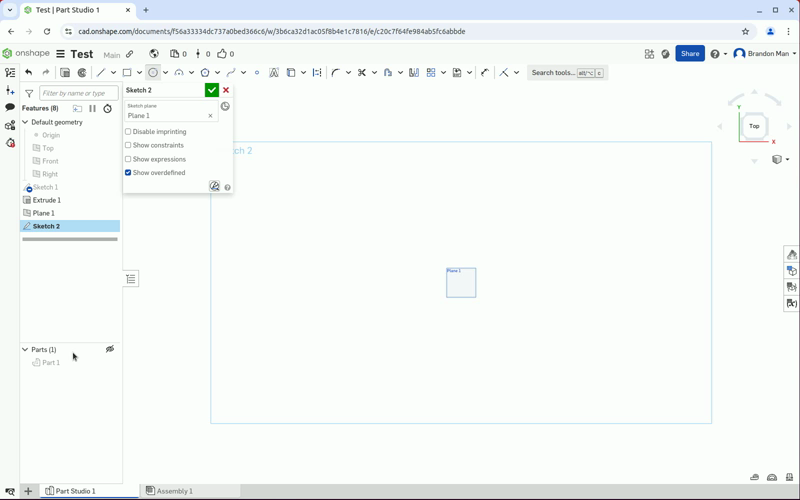
key_down(shift)
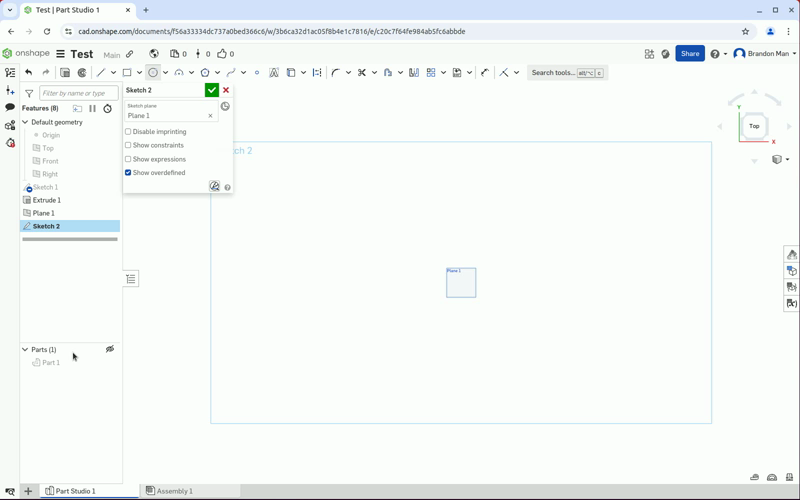
mouse_move(461, 282)
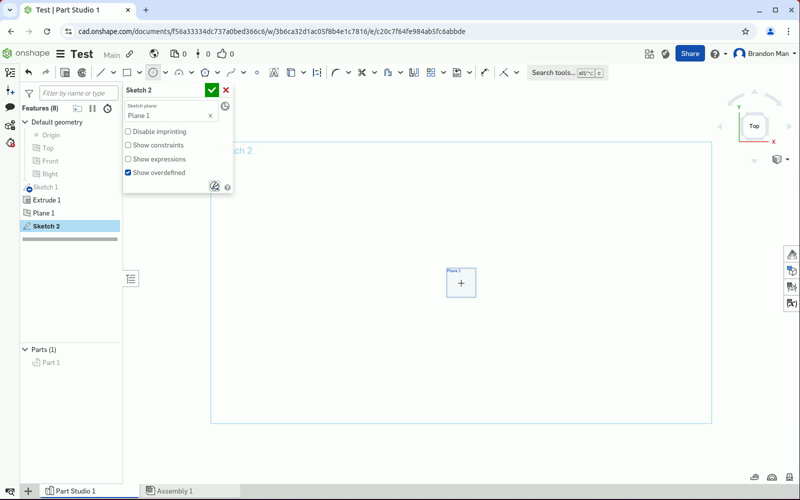
click(461, 282)
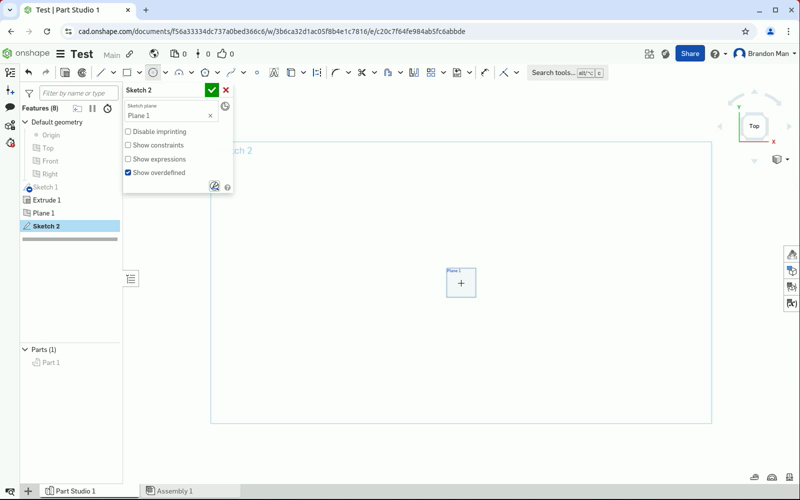
key_up(shift)
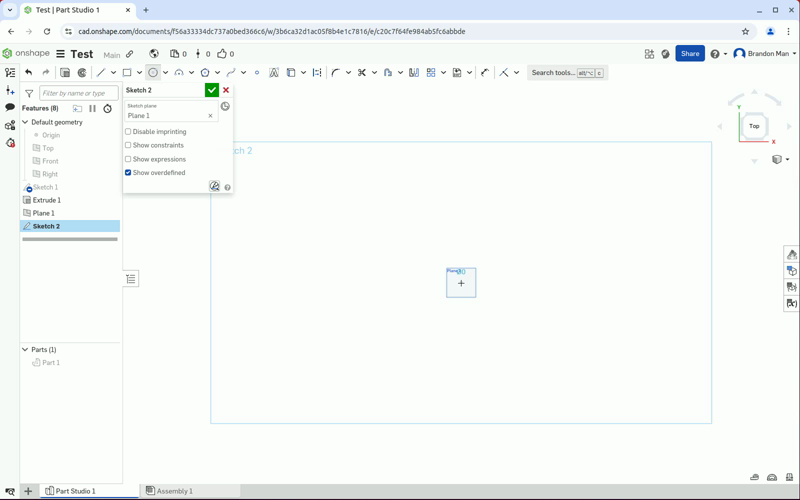
mouse_move(552, 282)
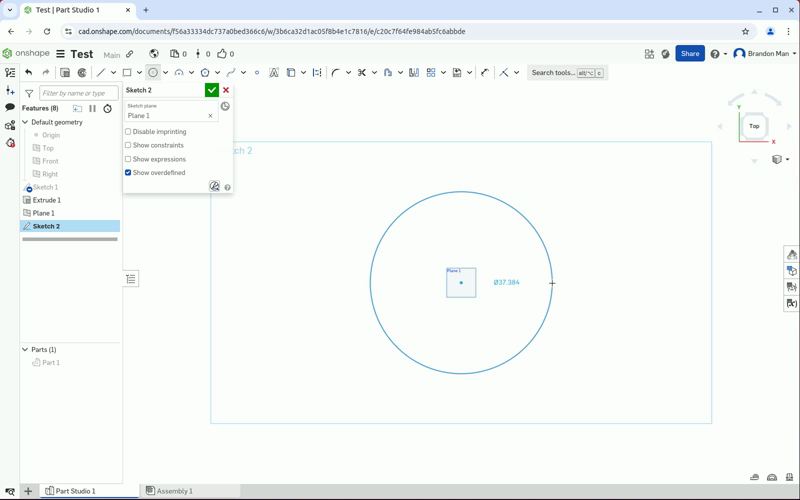
click(552, 282)
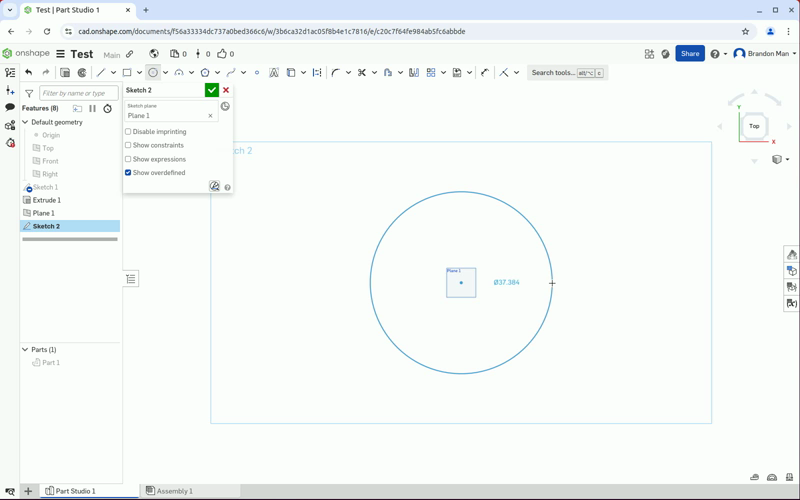
key(esc)
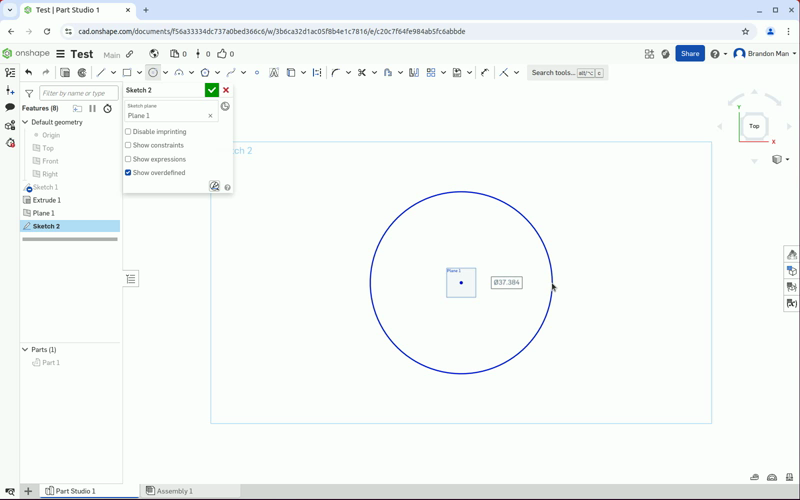
mouse_move(471, 303)
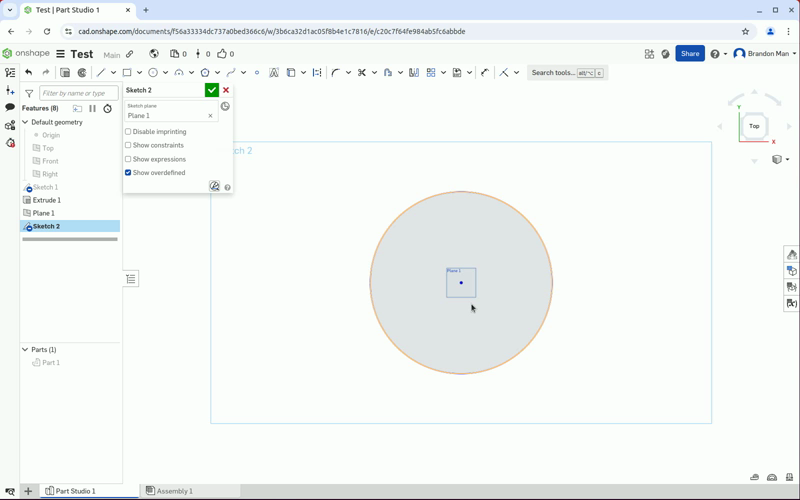
click(471, 303)
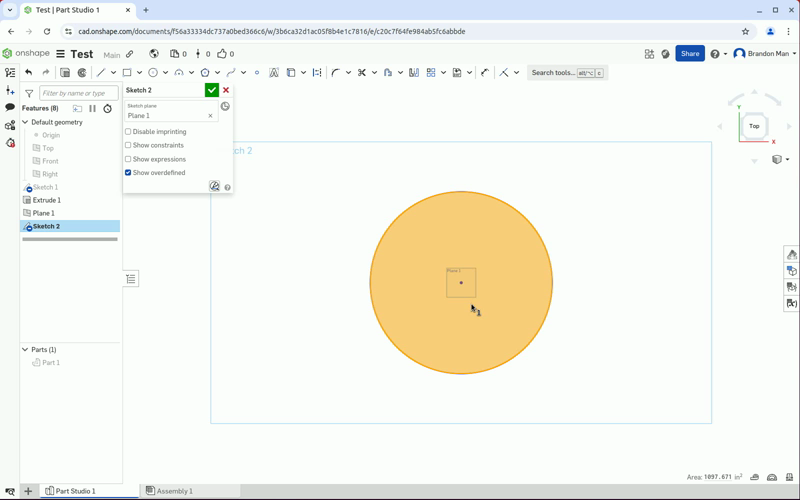
mouse_move(73, 352)
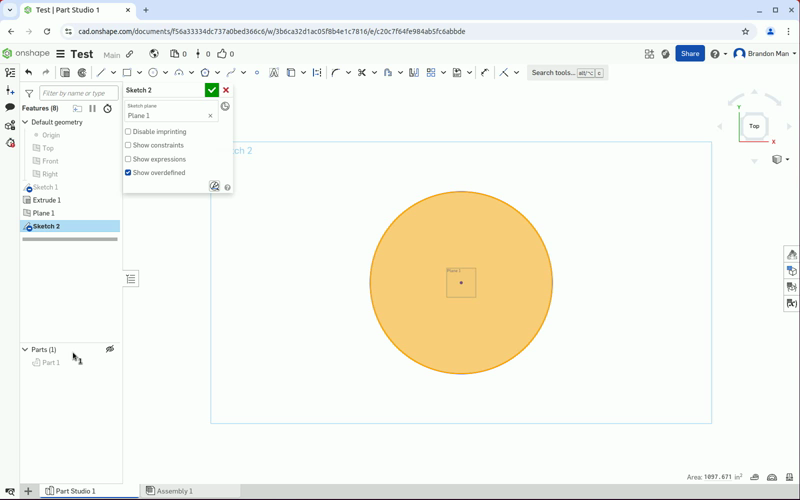
key(shift+y)
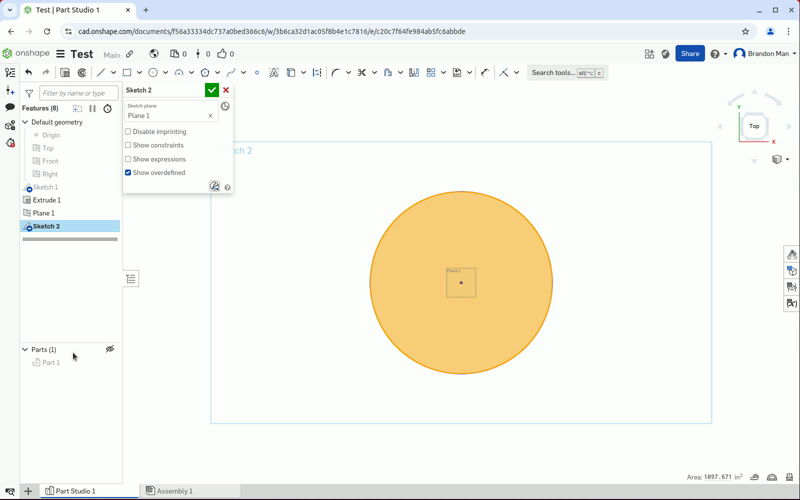
key(shift+e)
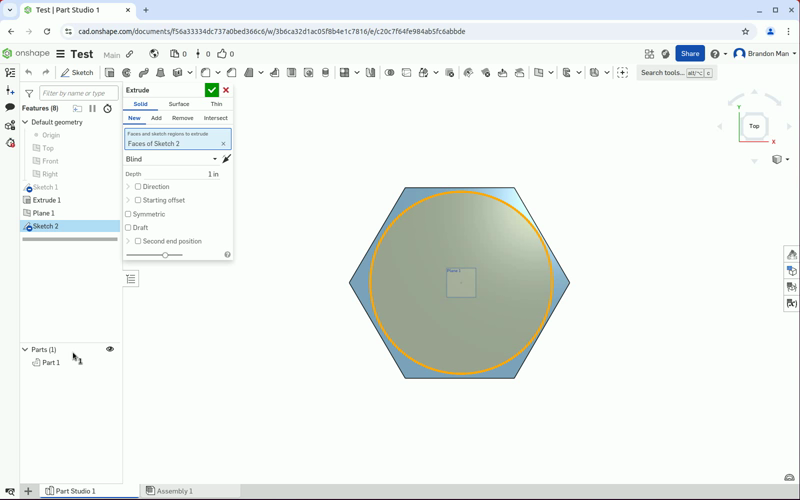
mouse_move(143, 106)
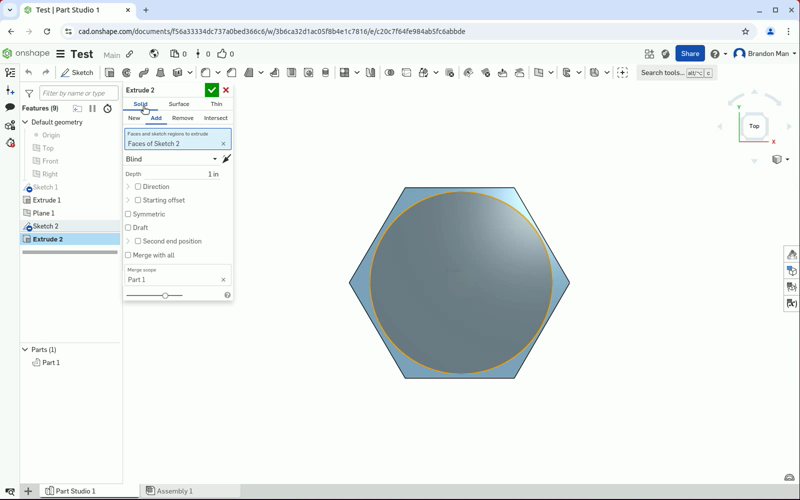
click(143, 106)
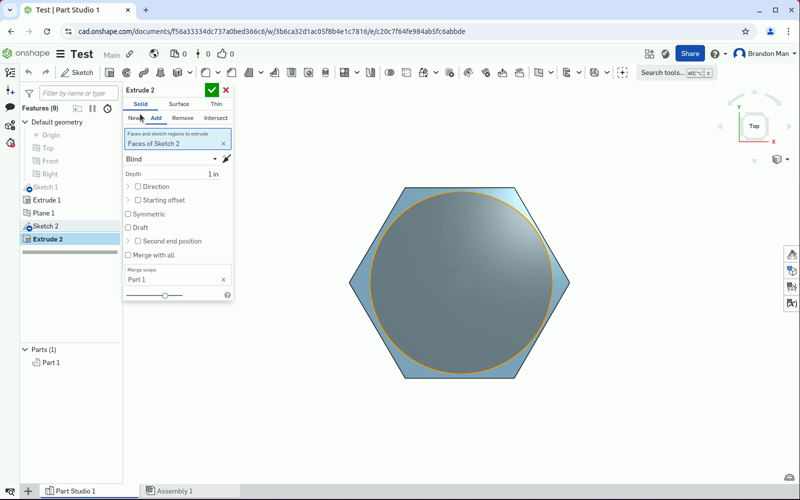
mouse_move(137, 120)
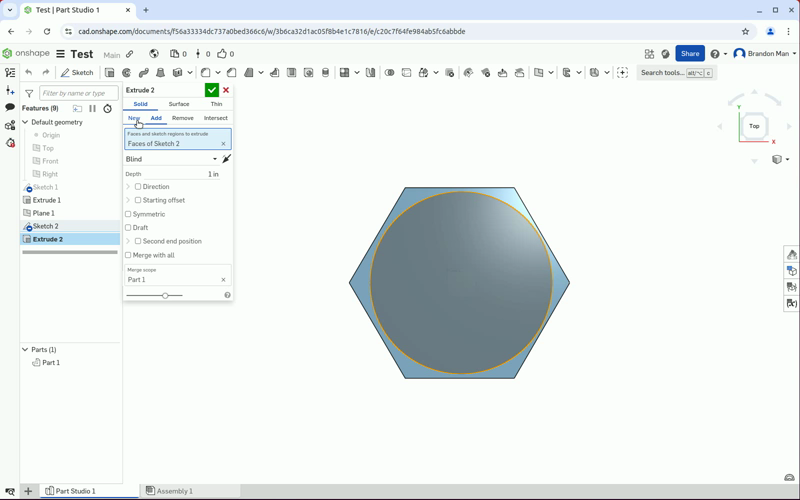
click(137, 120)
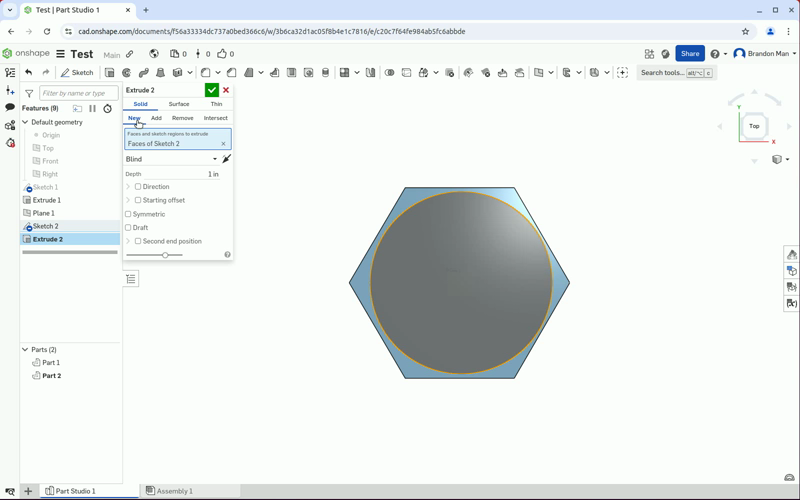
key(tab, 4)
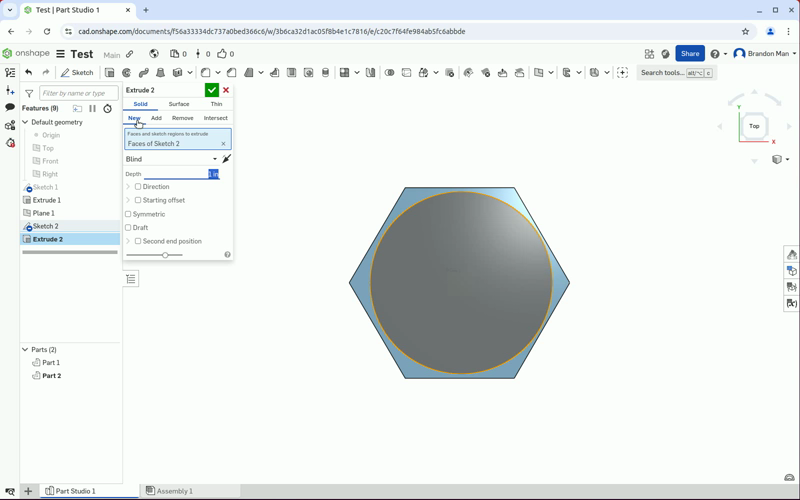
text(7.703)
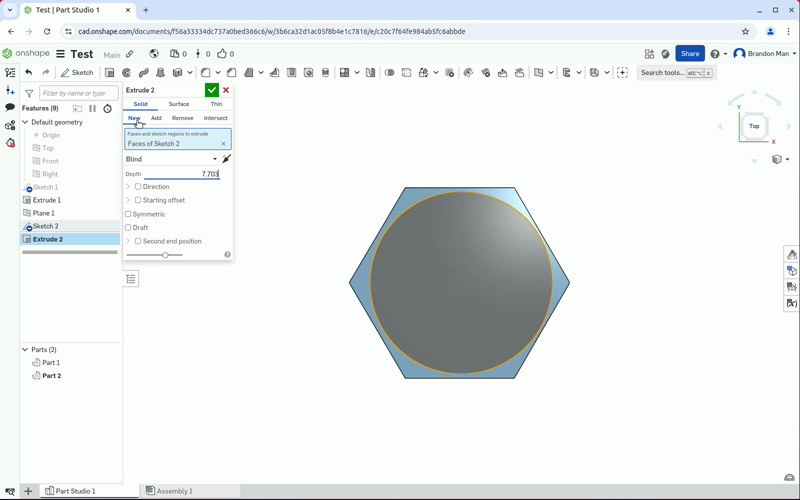
key(enter)
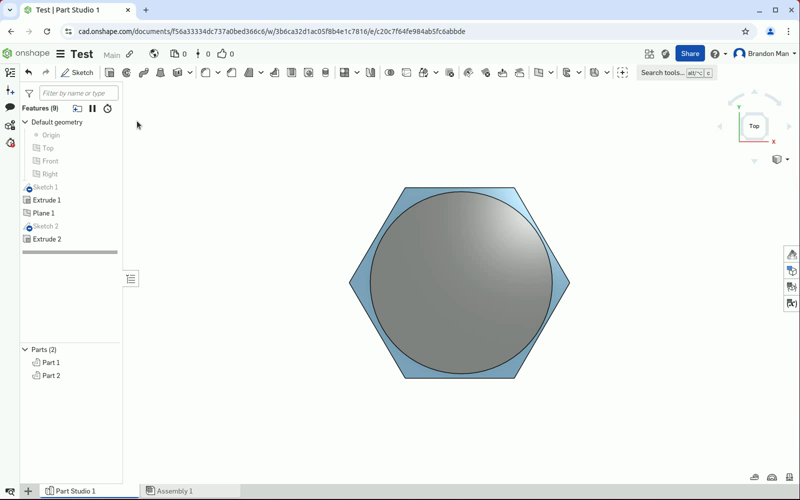
key(shift+h)
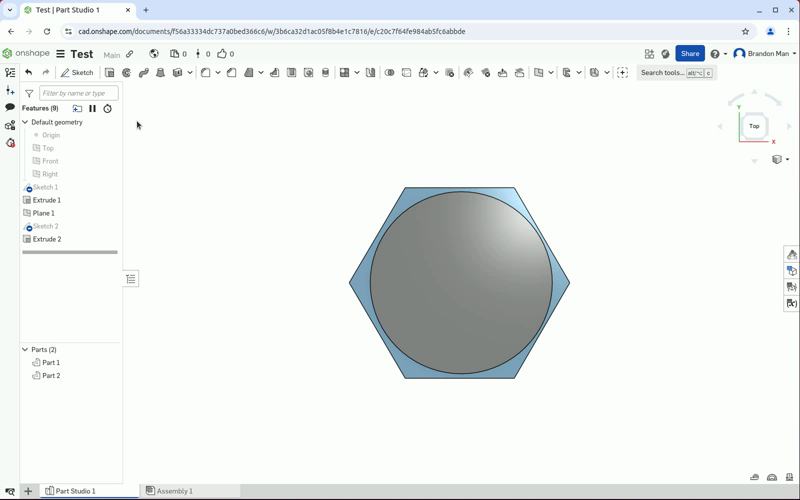
key(shift+h)
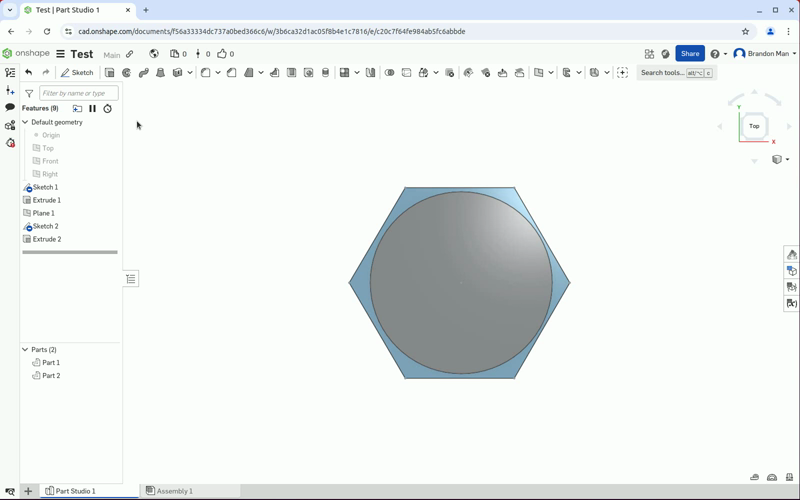
key(shift+7)
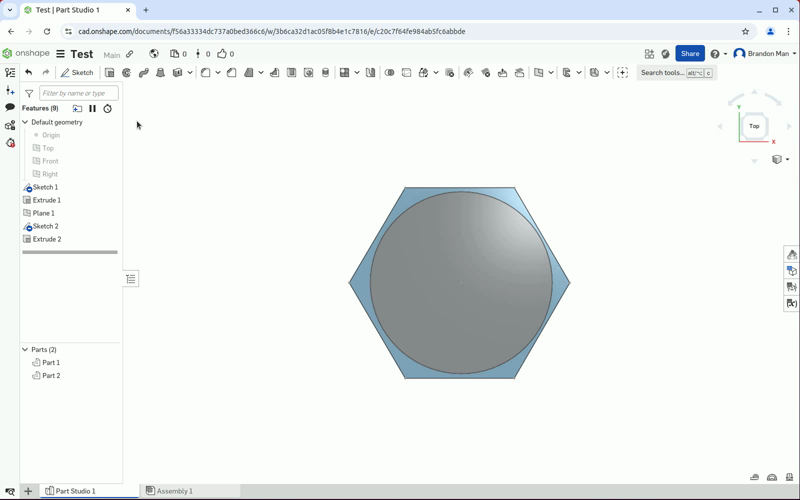
key(up, 3)
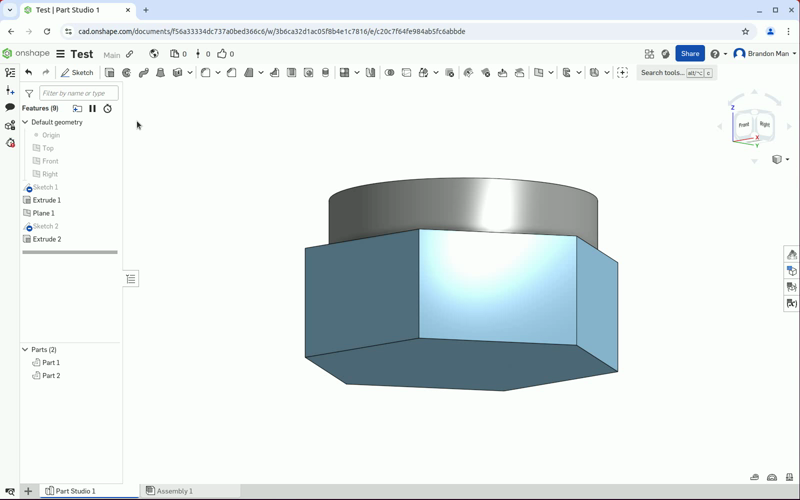
key(left, 3)
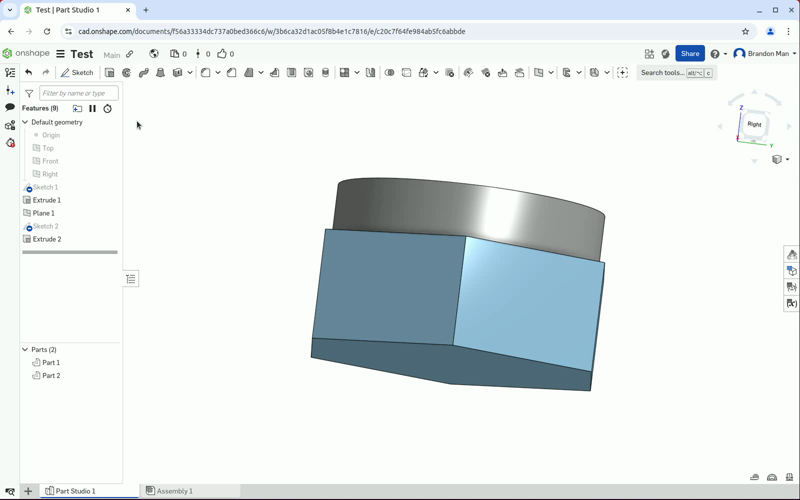
key(right, 3)
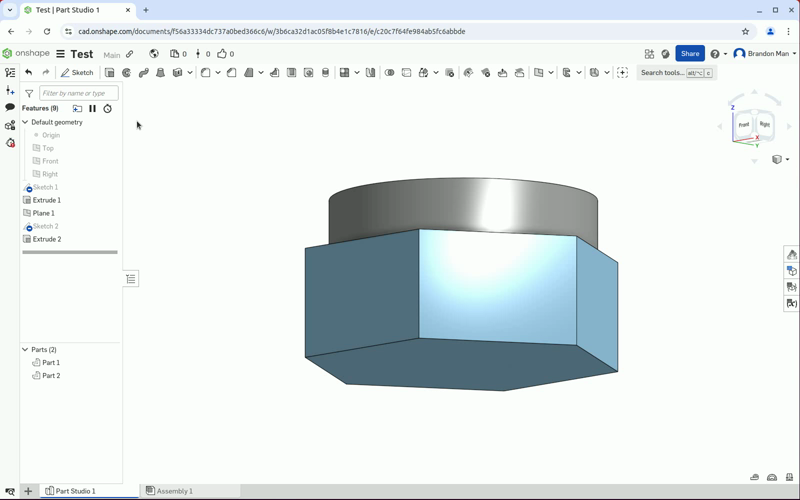
key(down, 3)
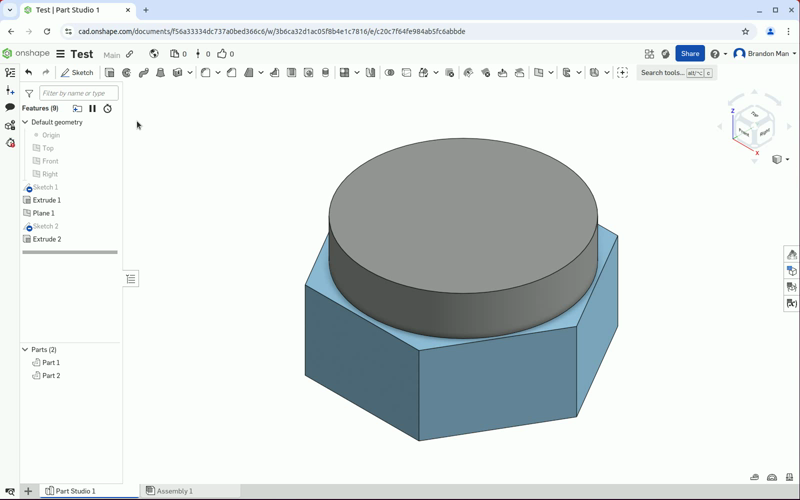
mouse_move(73, 189)
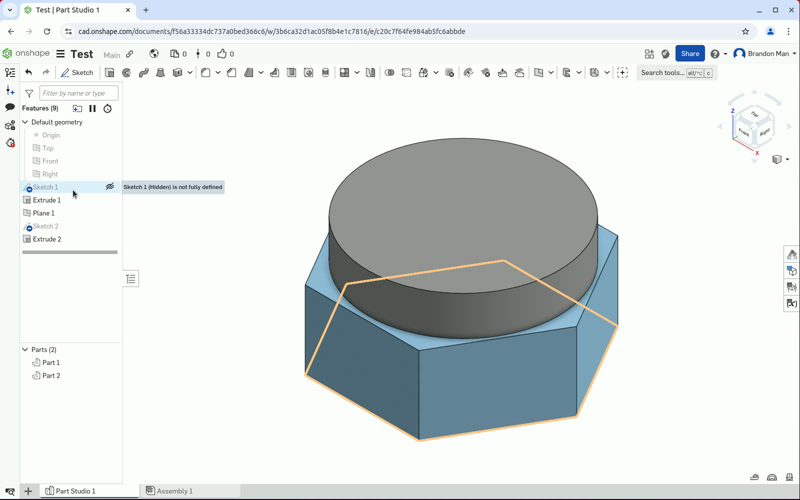
click(73, 189)